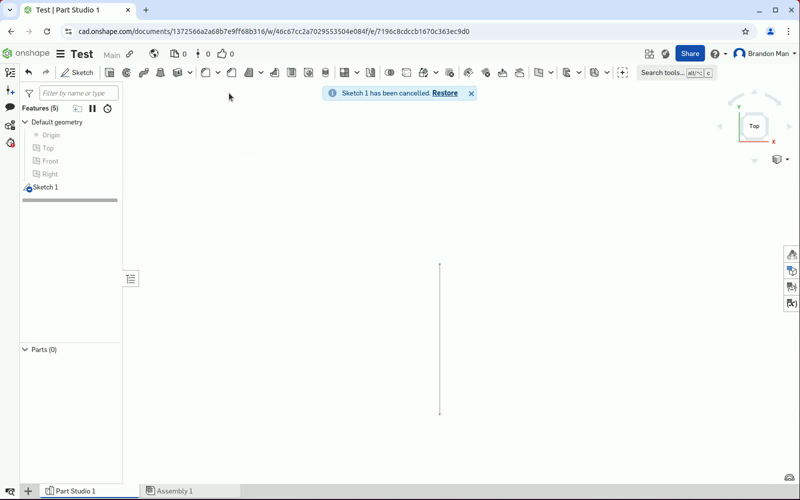
key(shift+h)
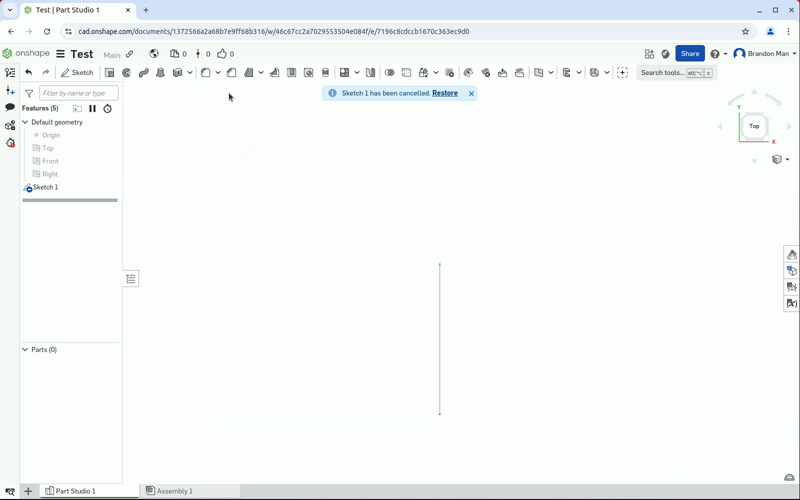
key(shift+s)
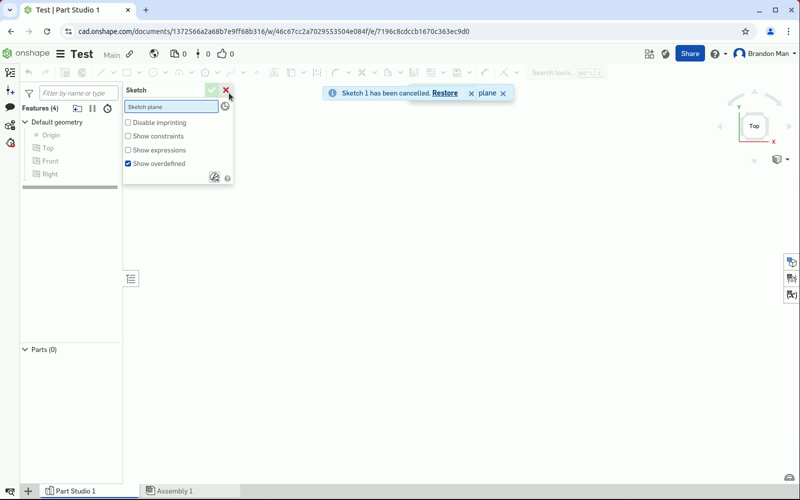
mouse_move(73, 150)
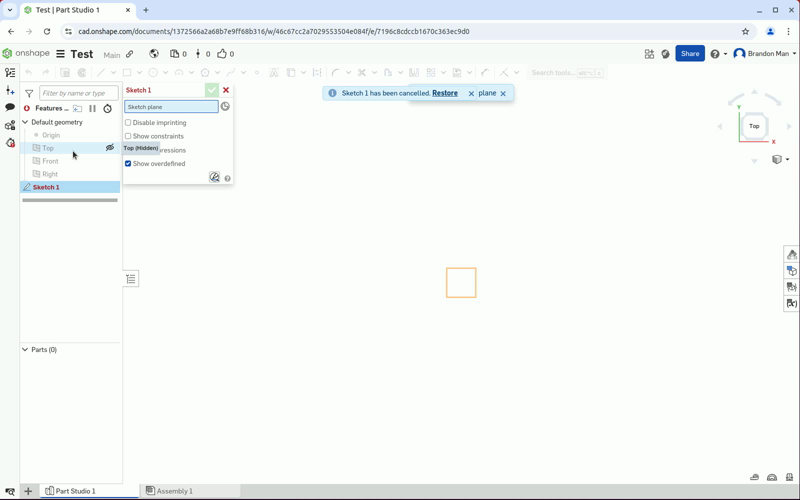
click(73, 150)
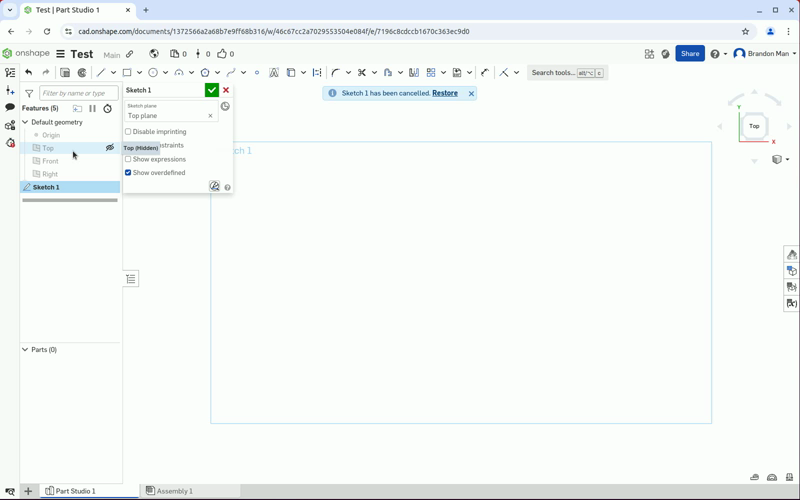
mouse_move(73, 352)
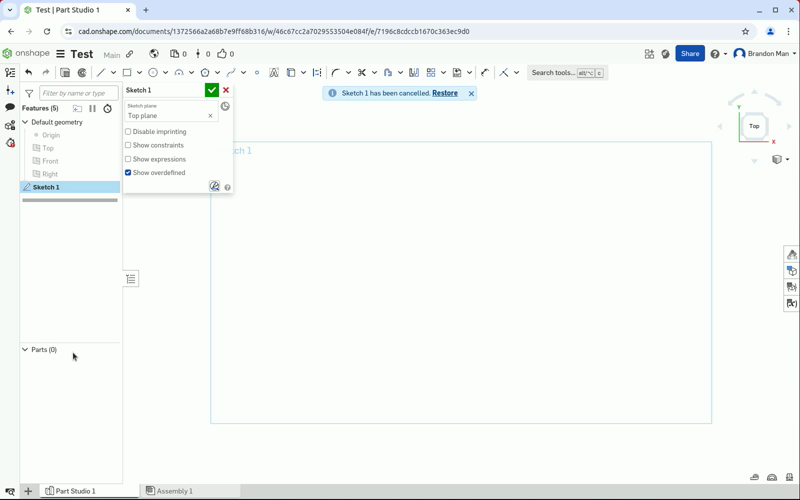
key(y)
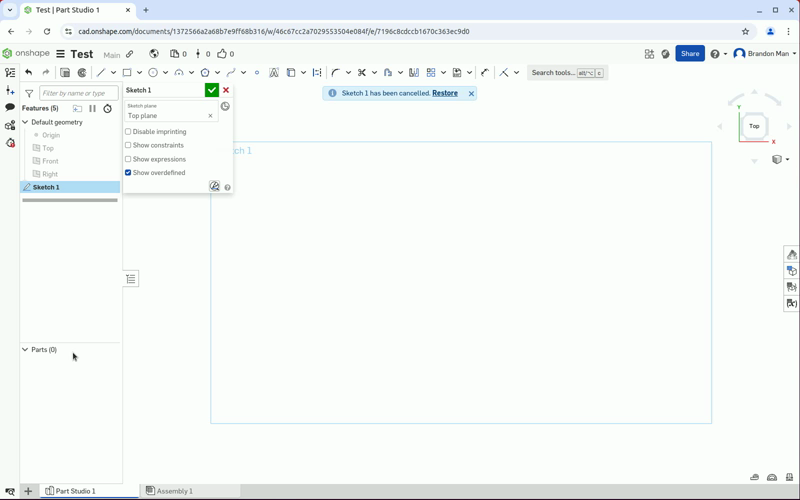
key(c)
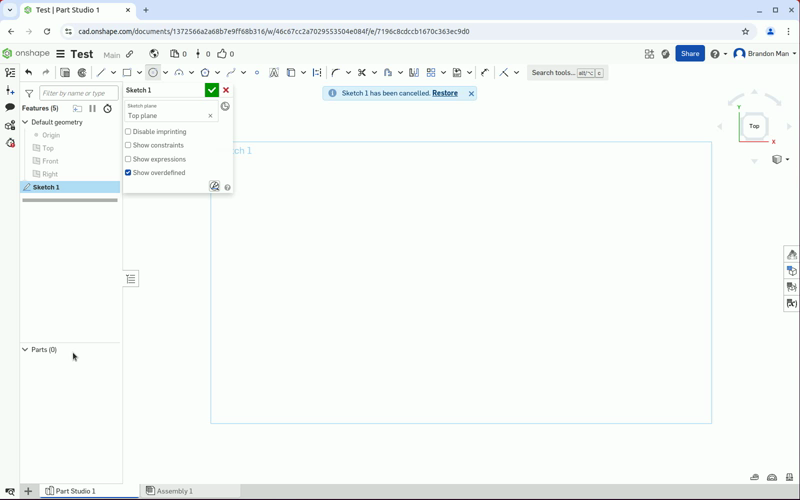
key_down(shift)
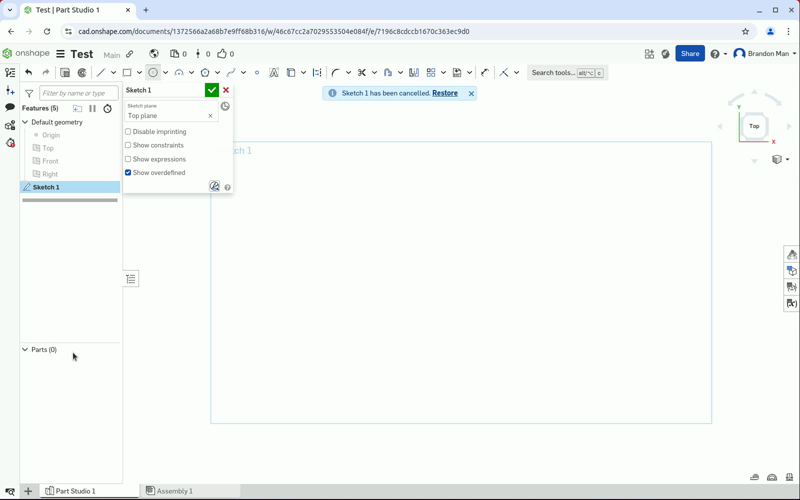
mouse_move(461, 282)
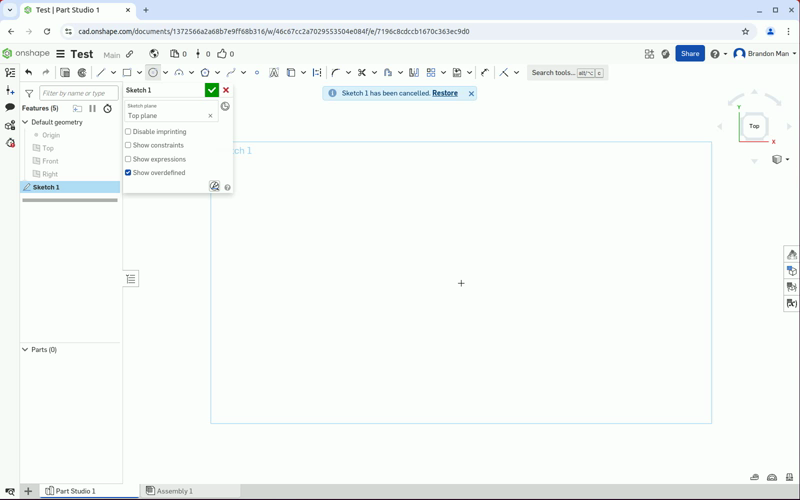
click(461, 282)
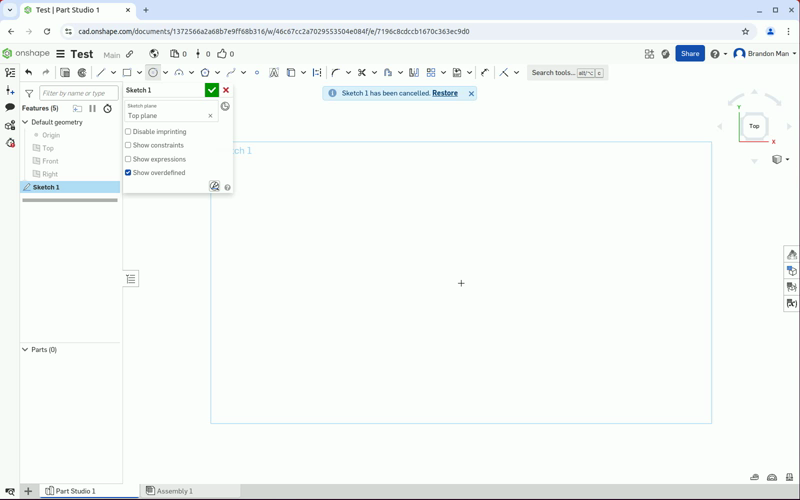
key_up(shift)
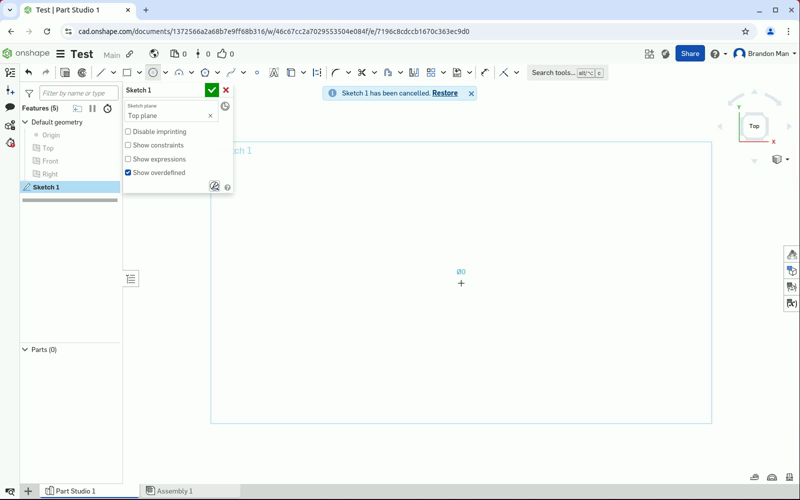
mouse_move(467, 282)
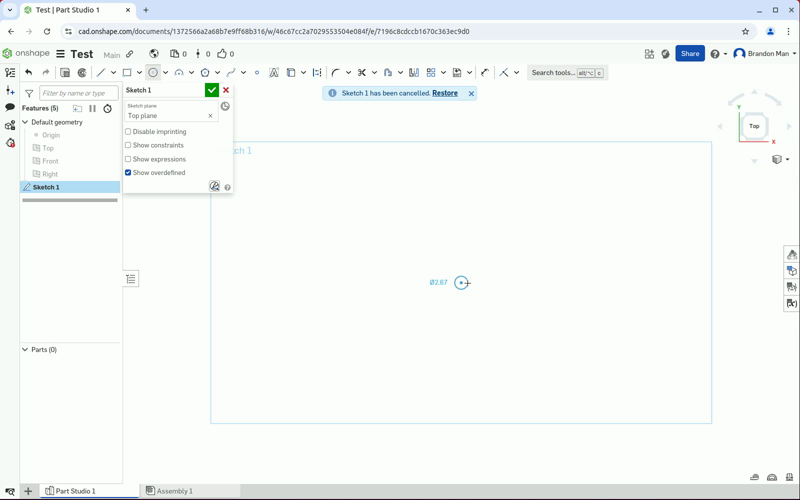
click(467, 282)
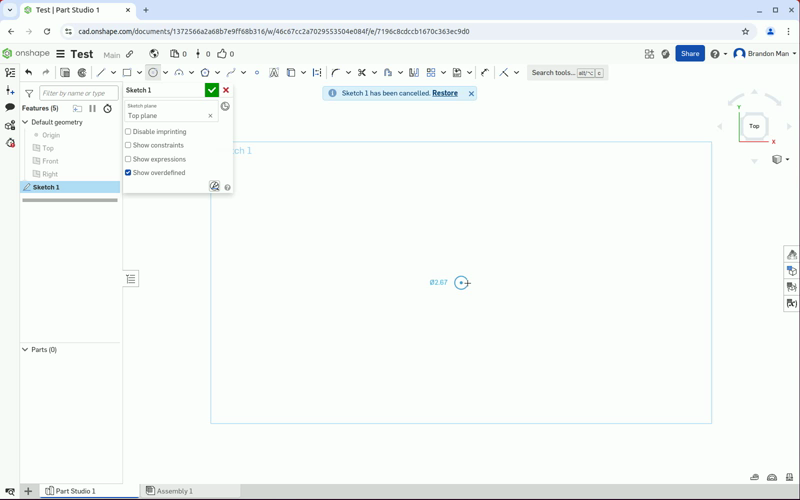
key(esc)
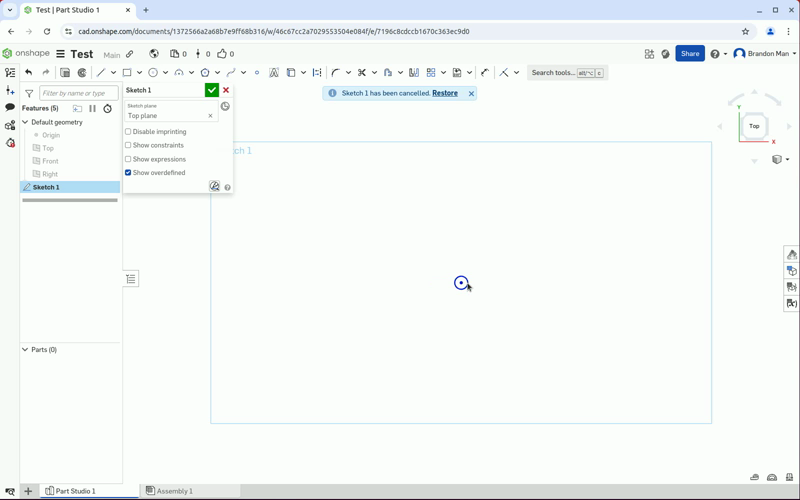
mouse_move(456, 282)
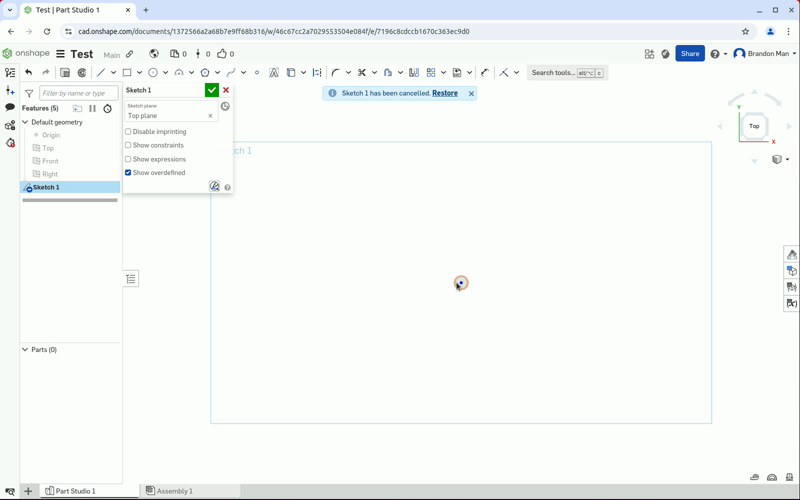
scroll(6)
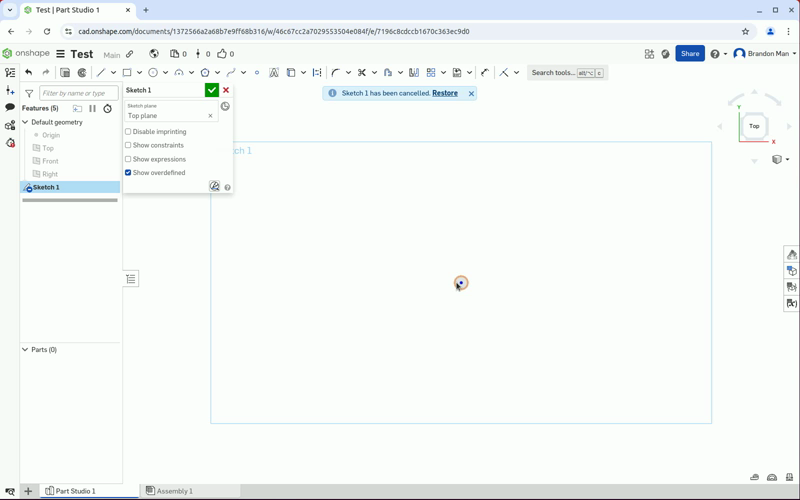
scroll(6)
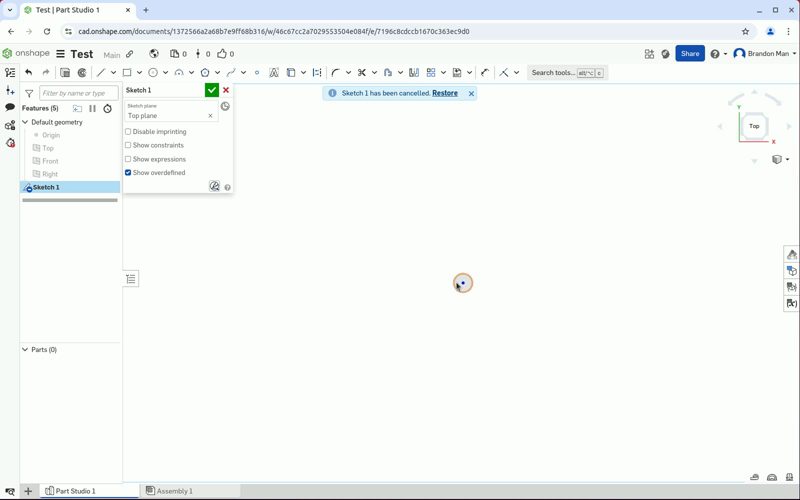
scroll(6)
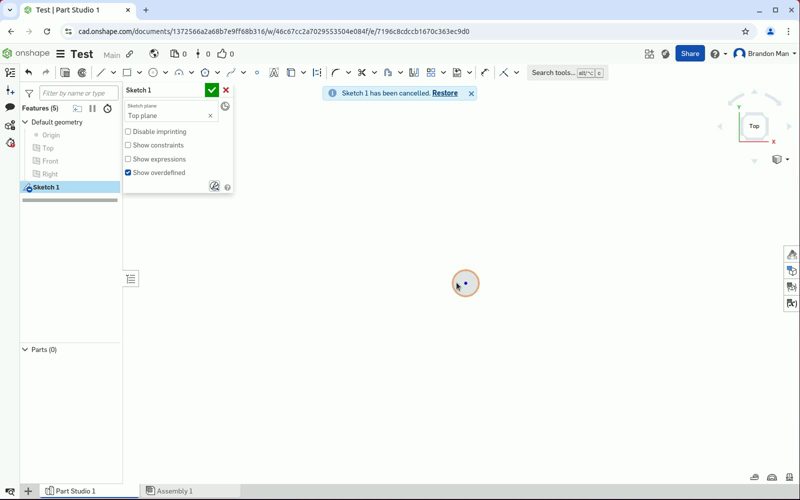
scroll(6)
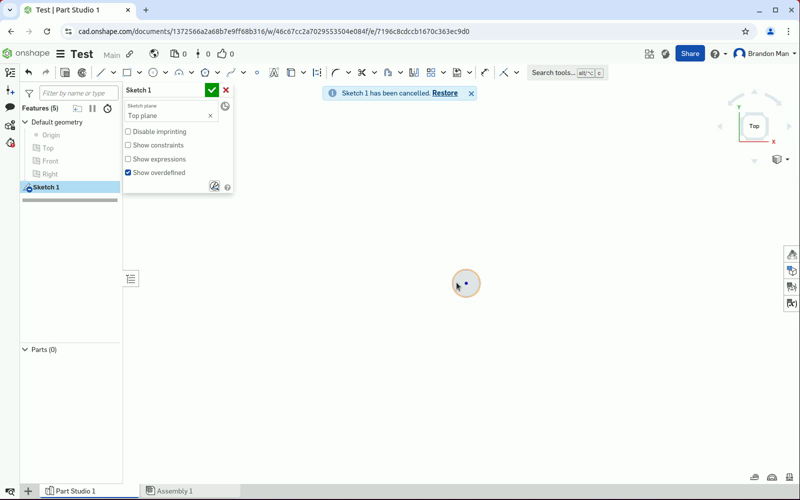
scroll(6)
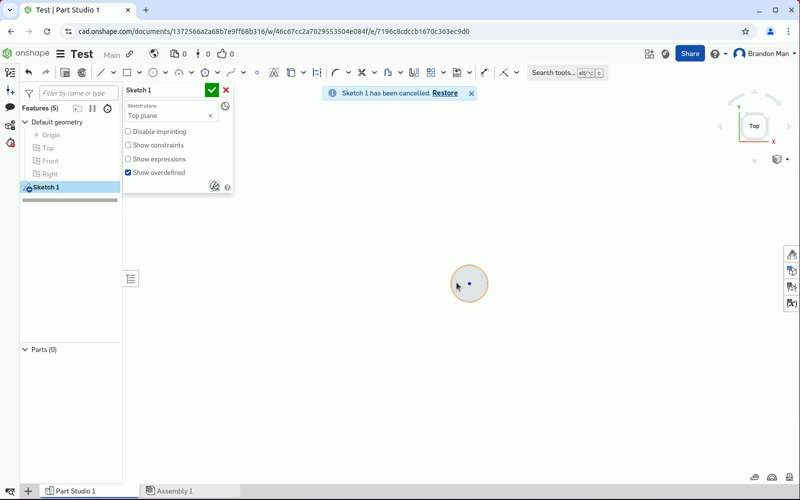
scroll(6)
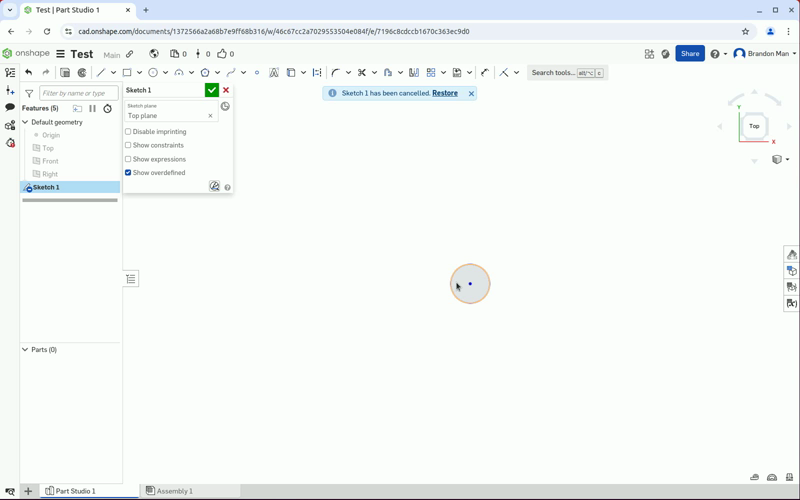
scroll(6)
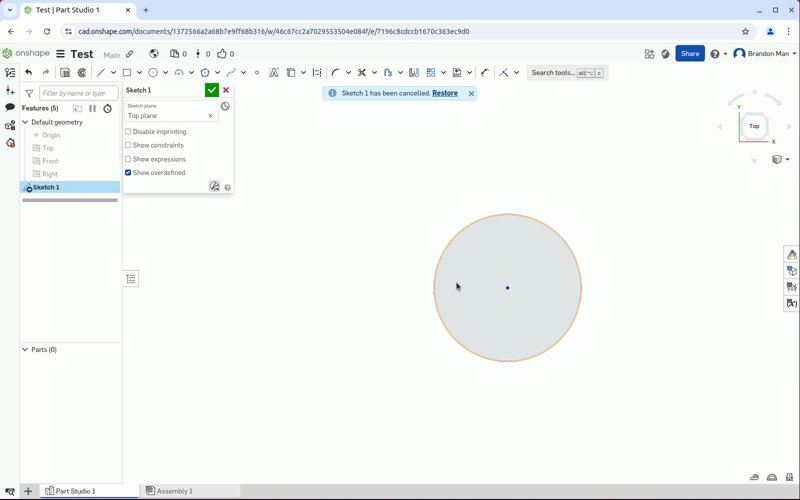
click(456, 282)
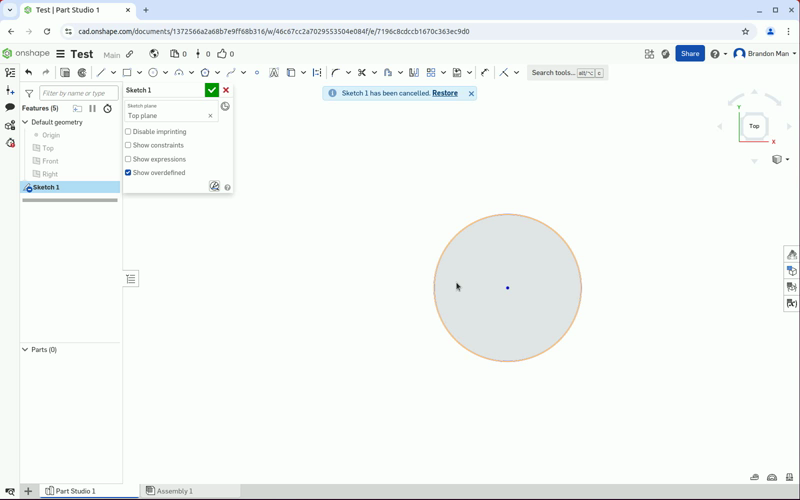
scroll(-6)
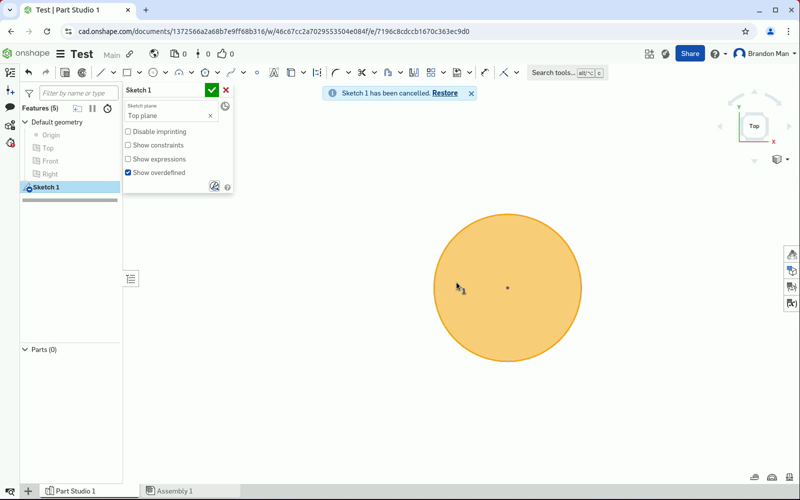
scroll(-6)
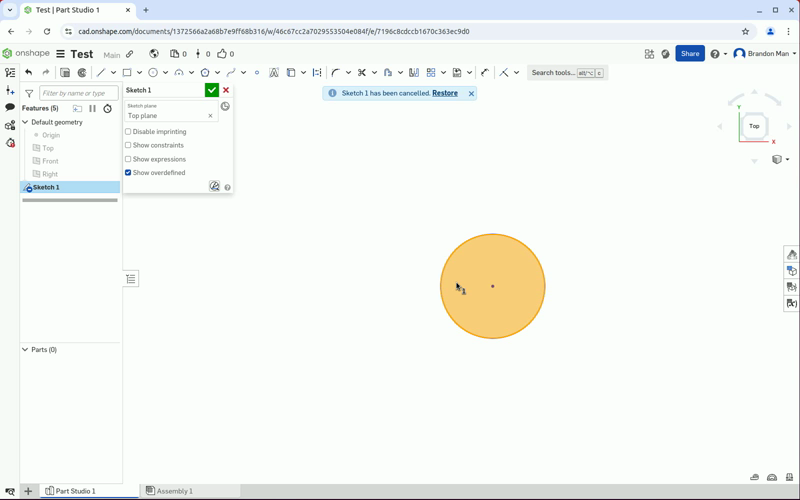
scroll(-6)
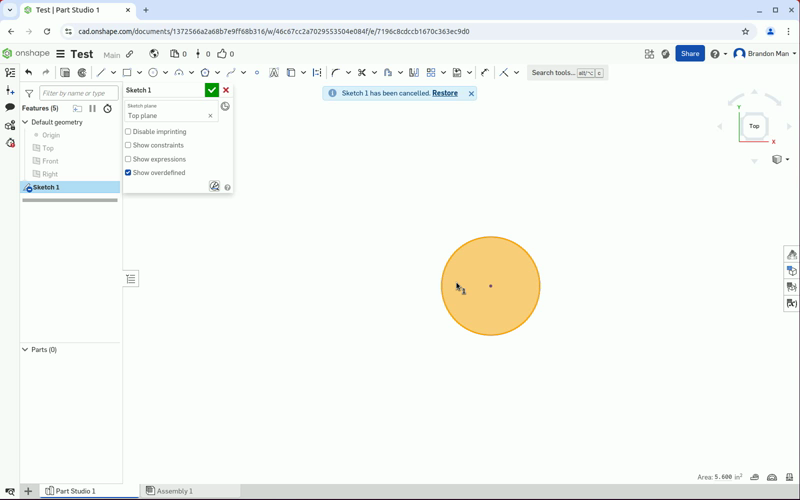
scroll(-6)
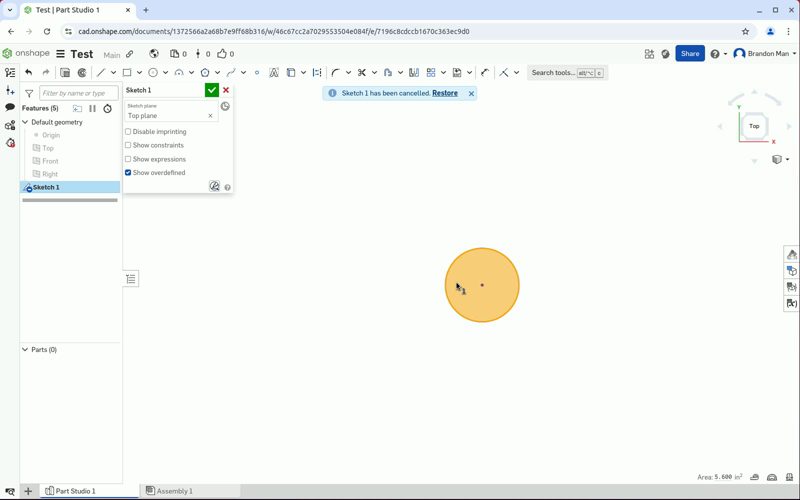
scroll(-6)
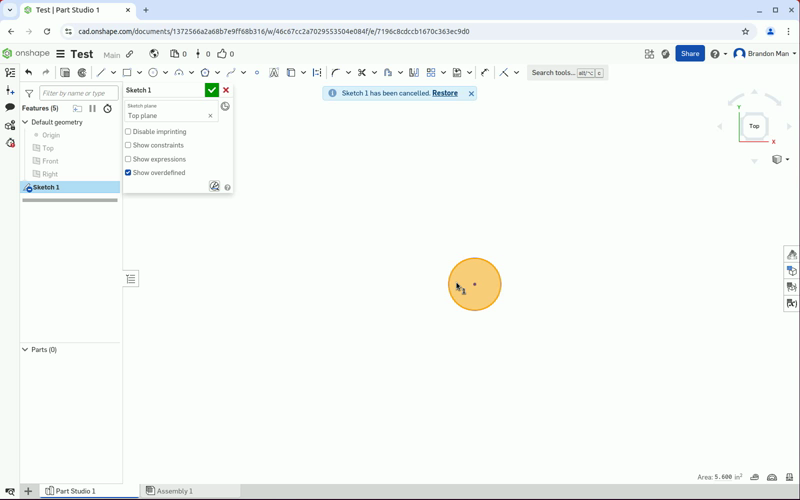
scroll(-6)
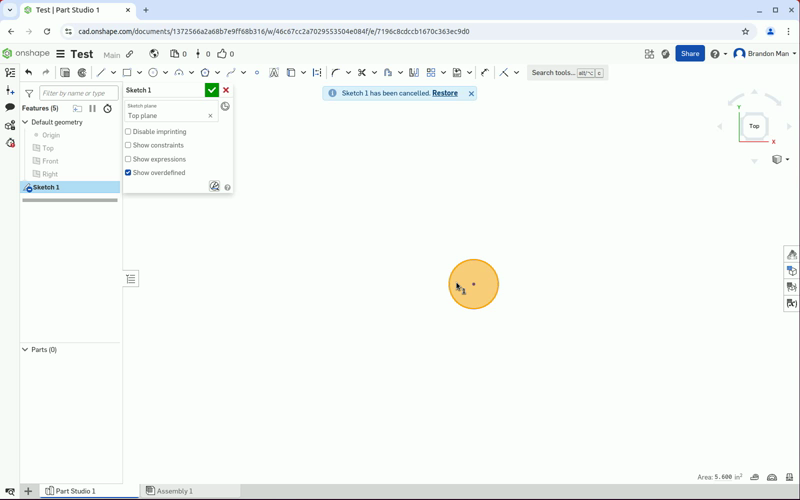
scroll(-6)
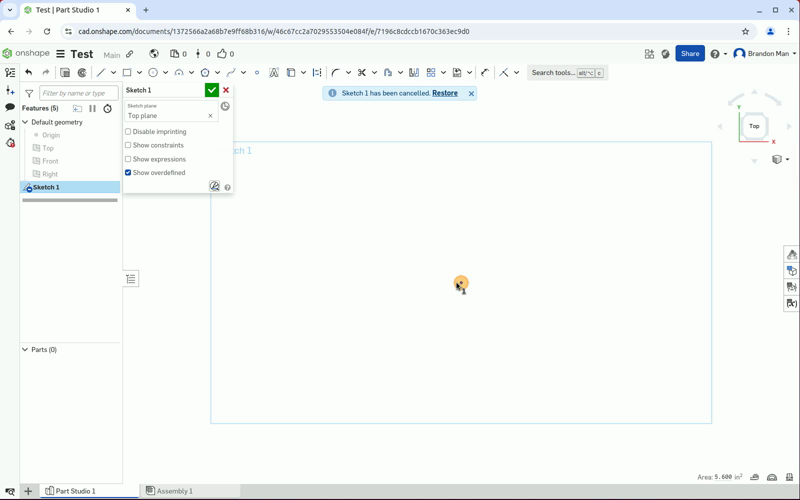
mouse_move(73, 352)
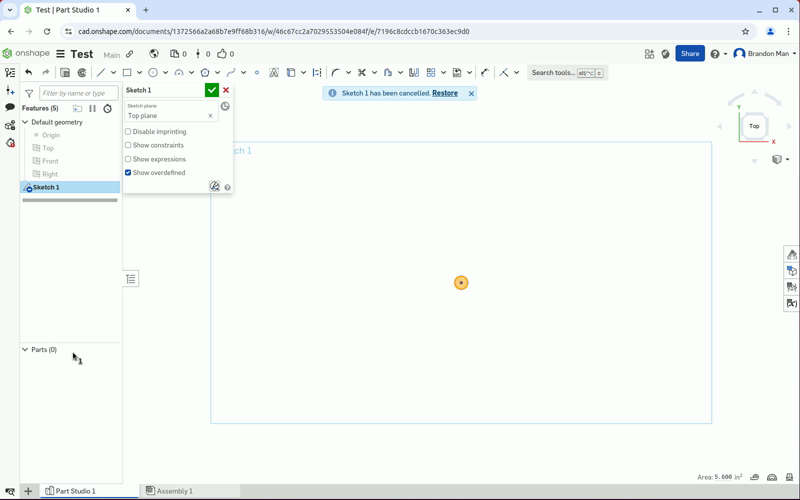
key(shift+y)
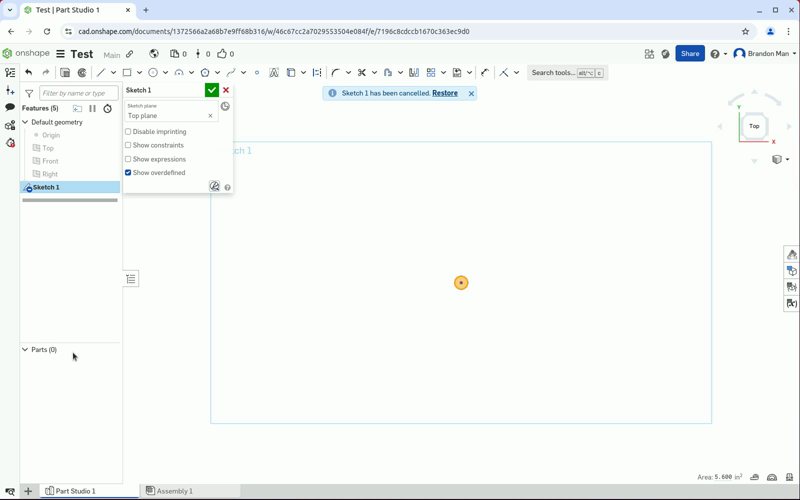
key(shift+e)
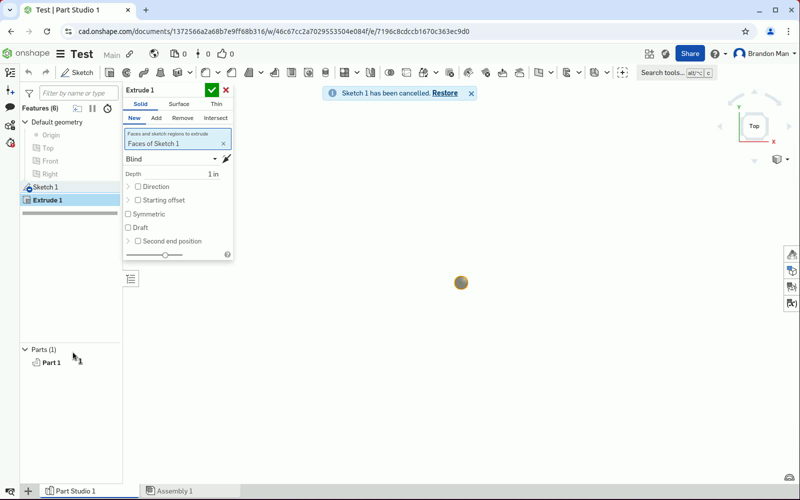
mouse_move(143, 106)
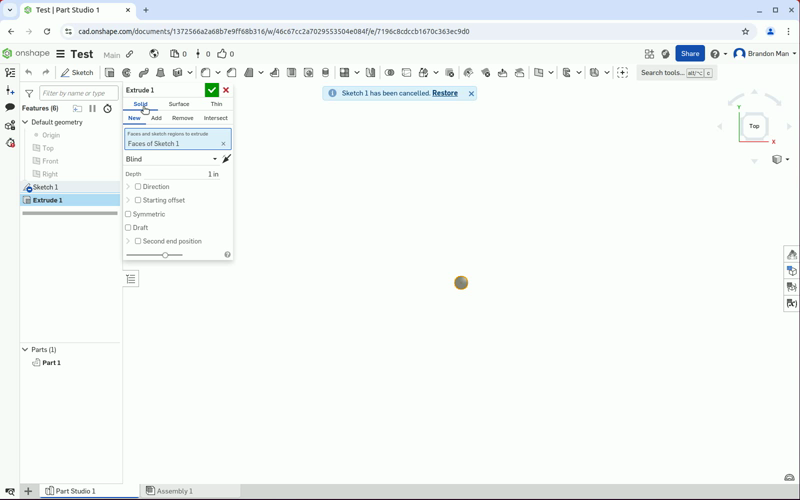
click(143, 106)
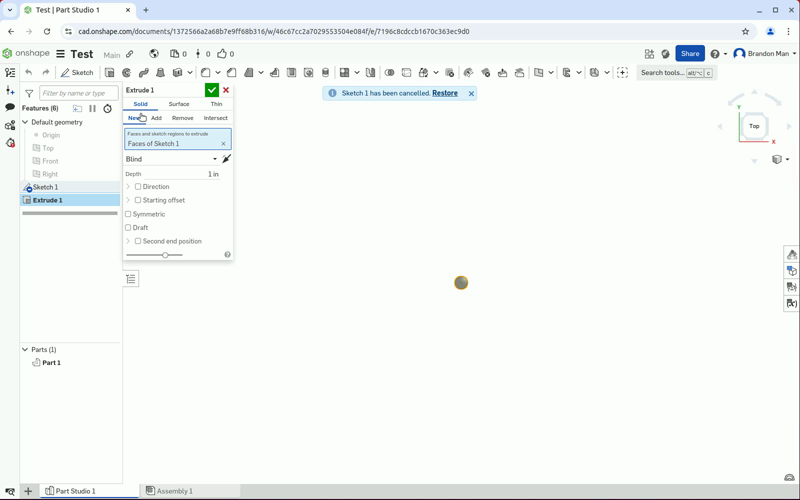
mouse_move(137, 120)
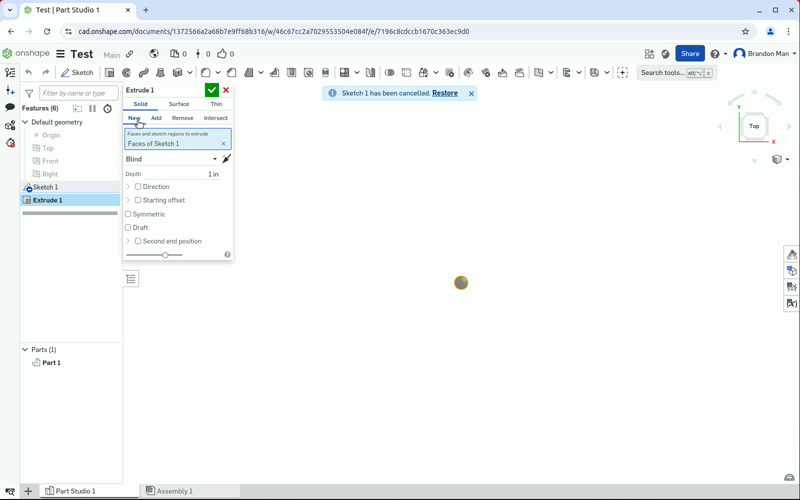
click(137, 120)
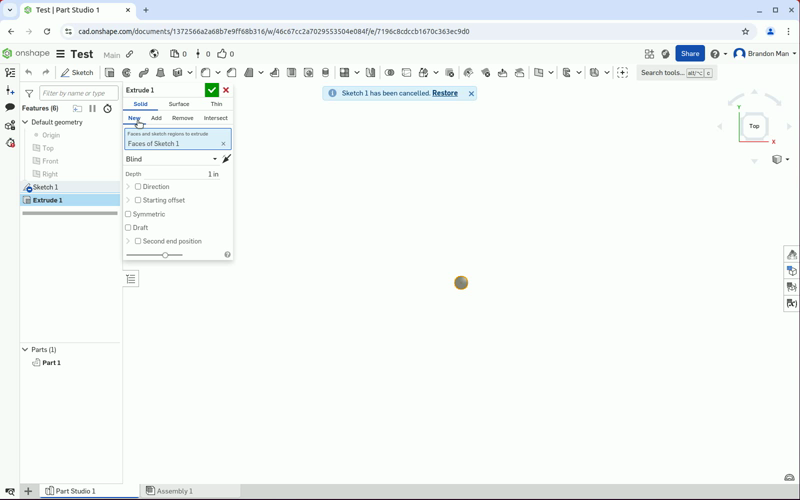
key(tab, 4)
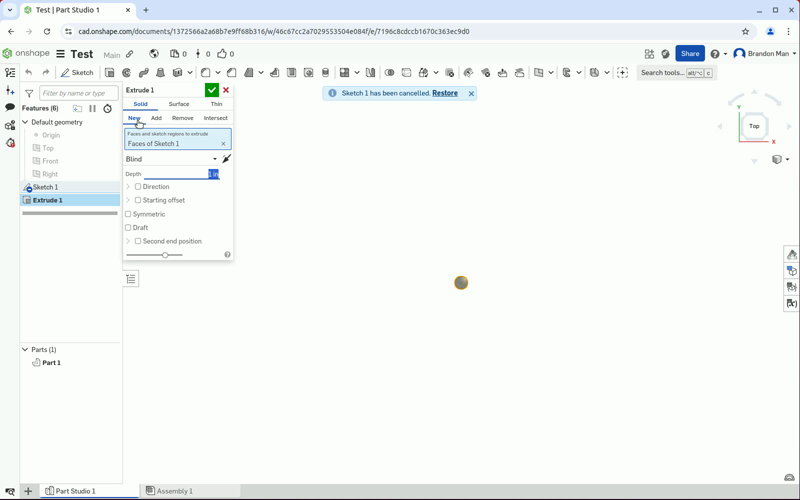
text(23.108)
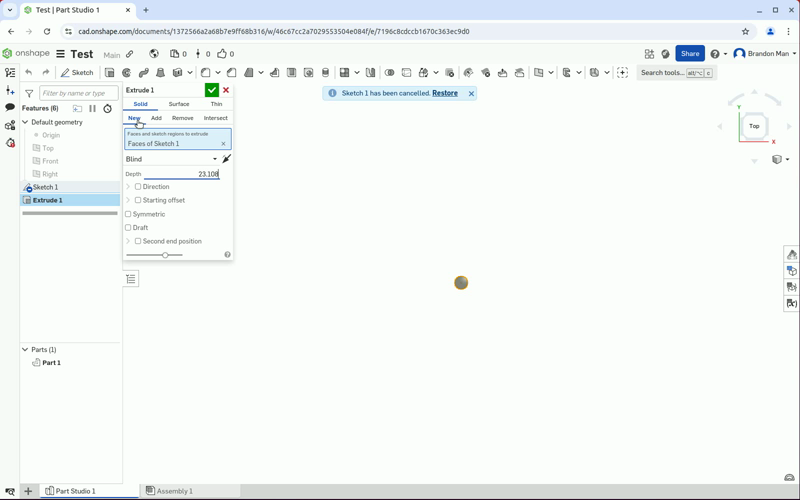
key(enter)
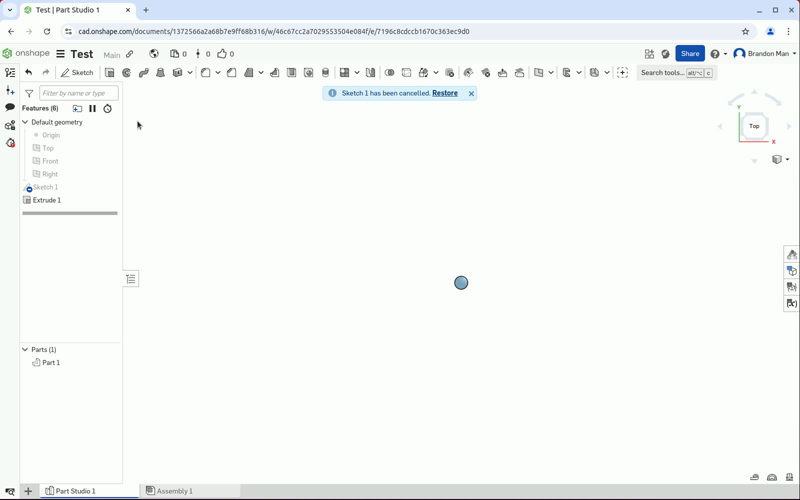
key(shift+h)
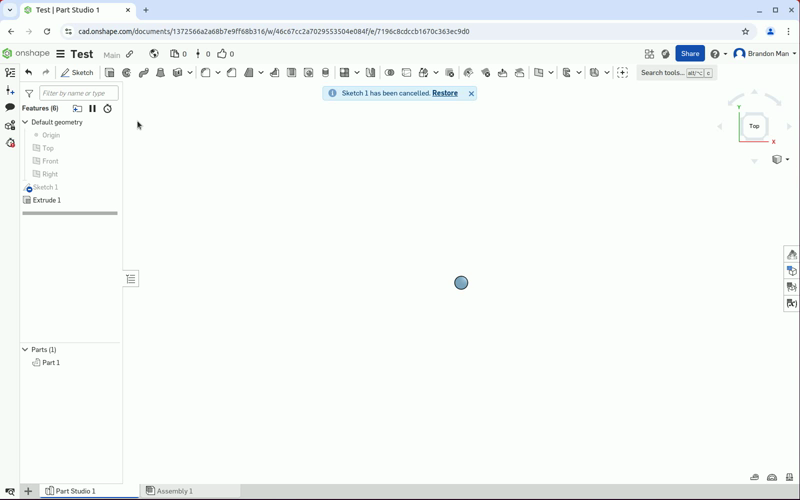
key(shift+h)
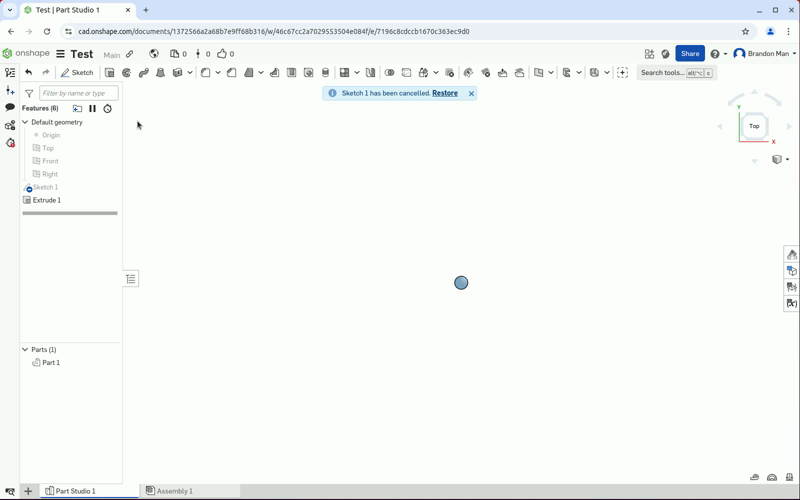
mouse_move(73, 189)
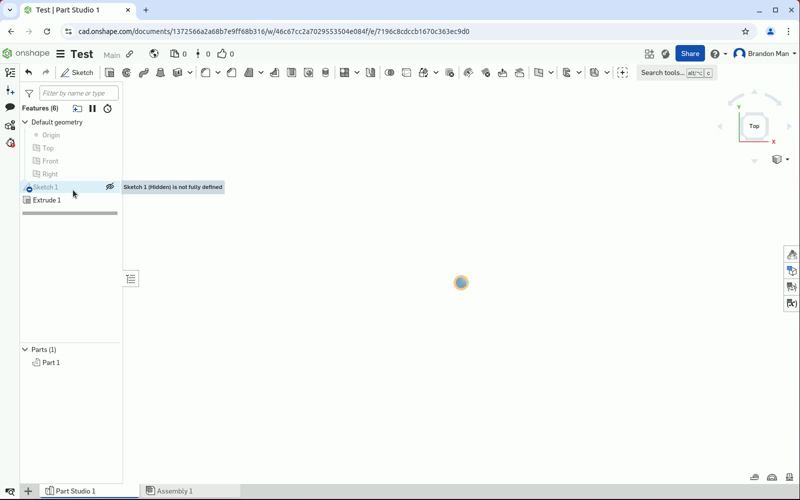
click(73, 189)
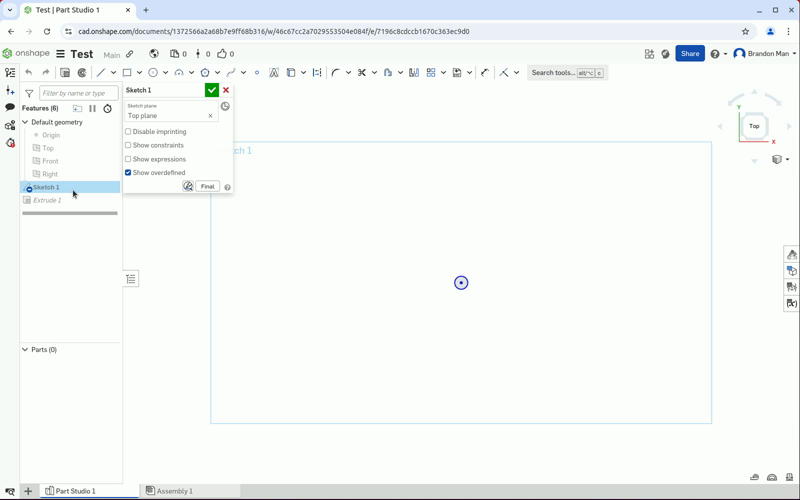
mouse_move(229, 92)
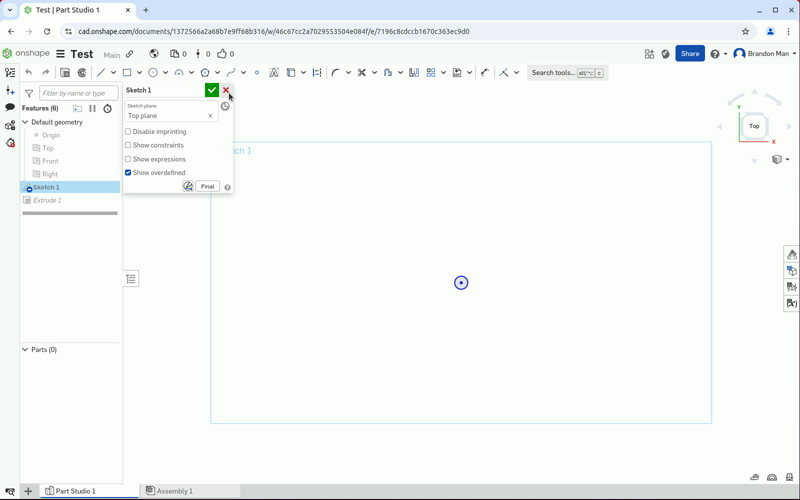
click(229, 92)
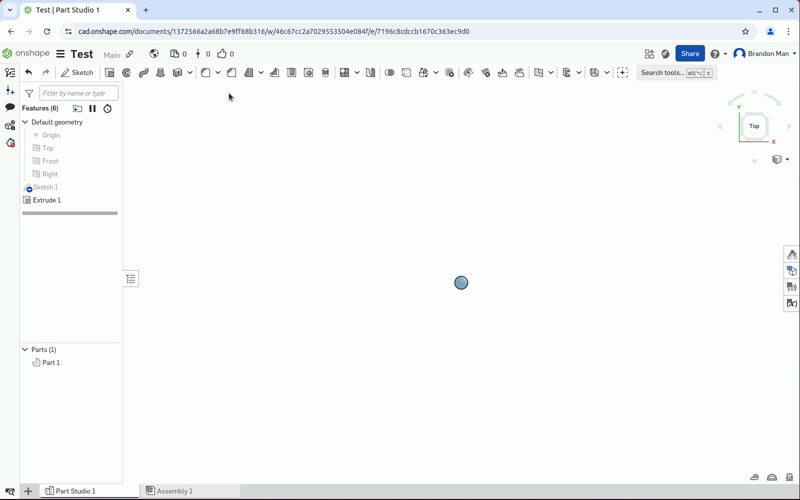
mouse_move(73, 352)
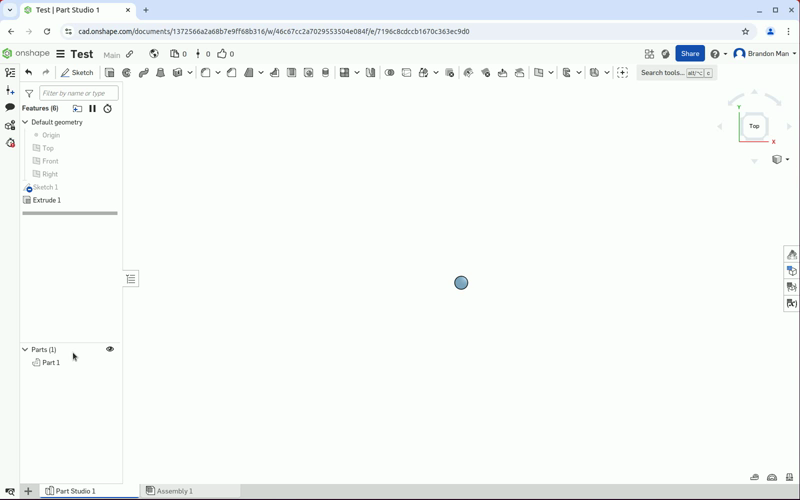
key(y)
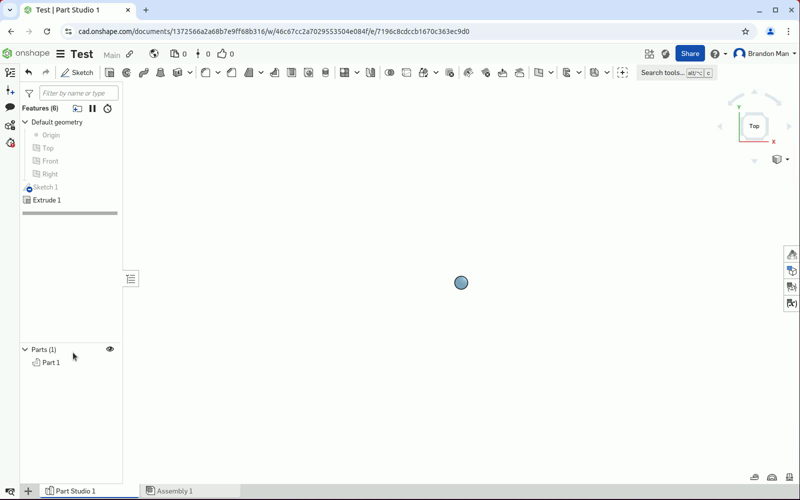
key(shift+p)
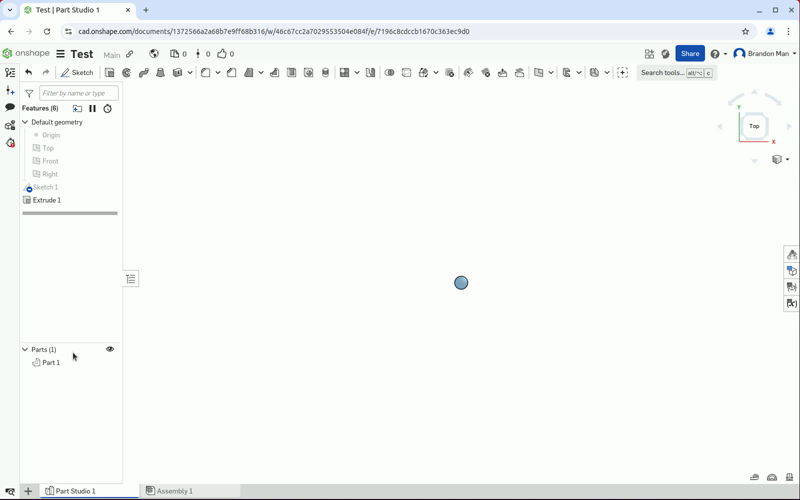
key(space)
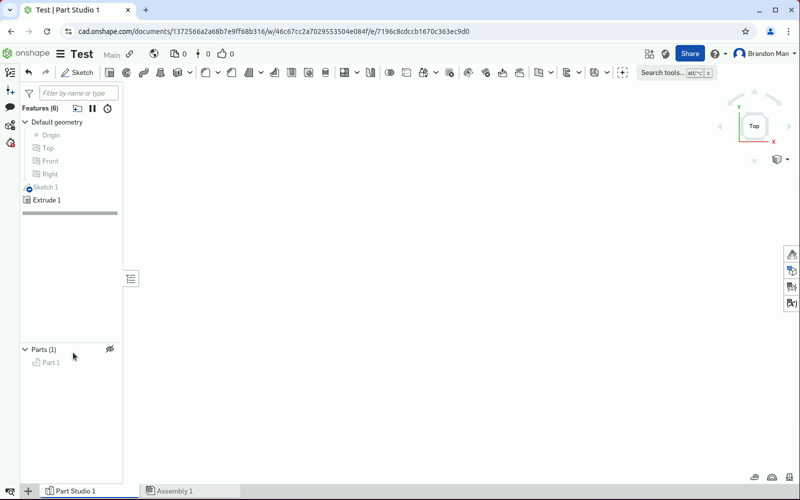
key_down(shift)
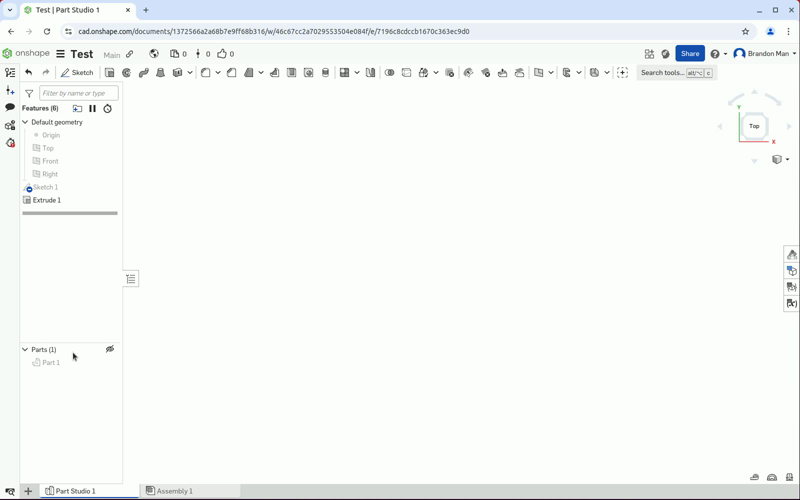
key(up)
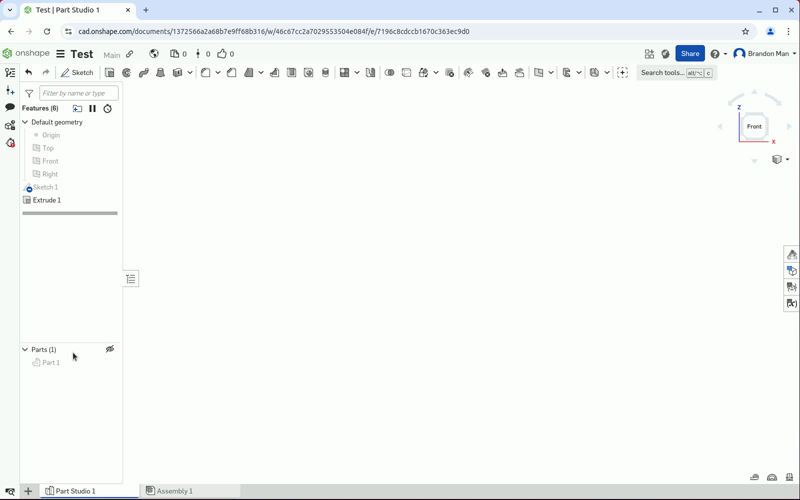
key_up(shift)
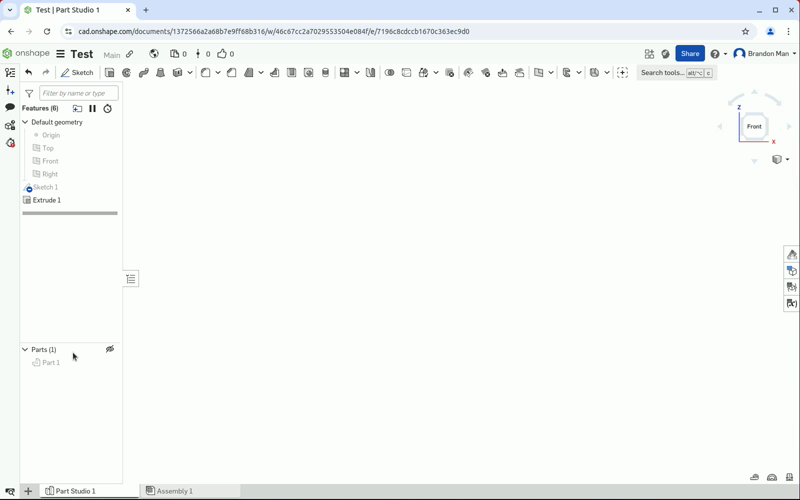
key(space)
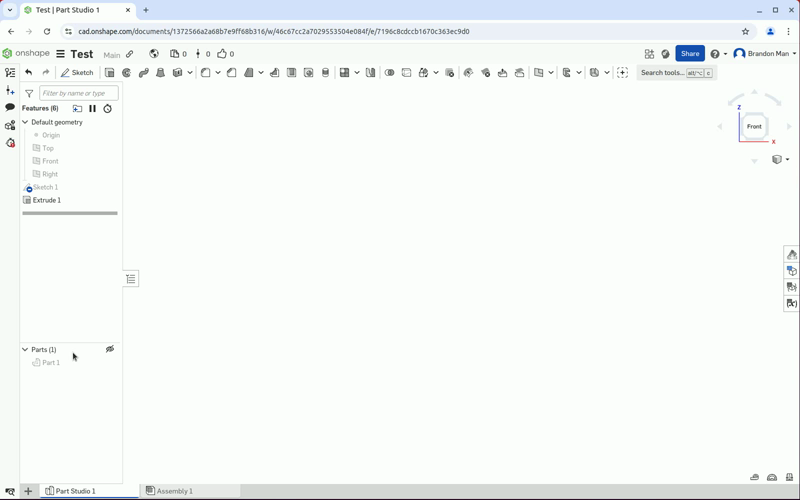
key_down(shift)
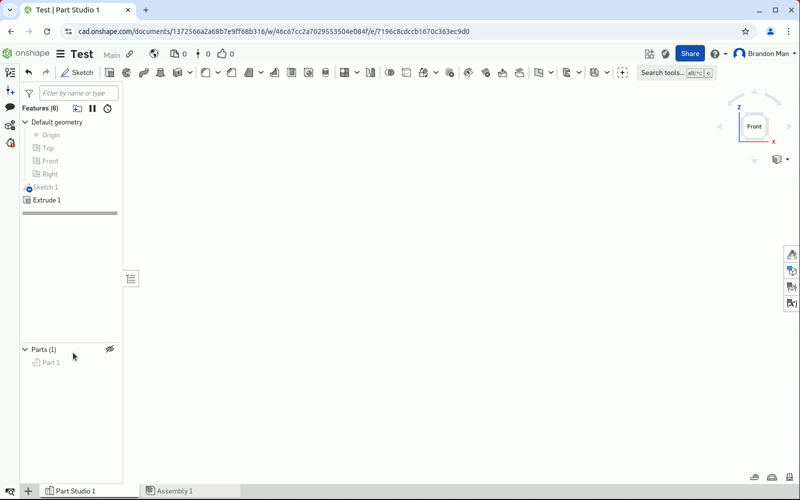
key(left)
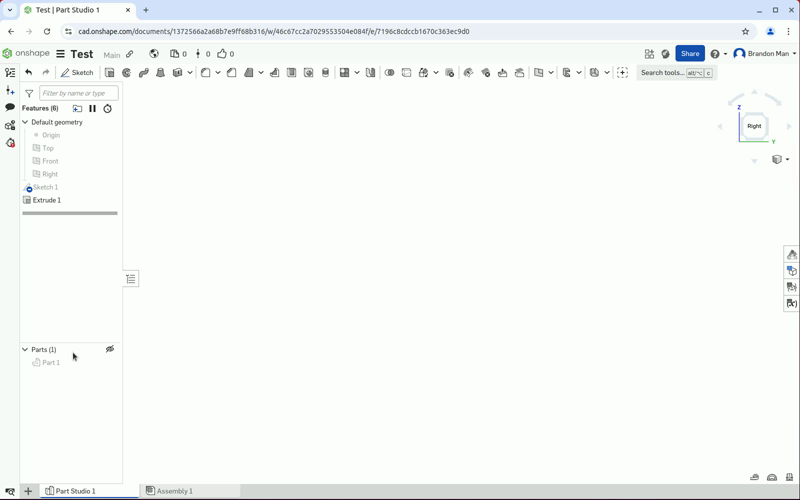
key_up(shift)
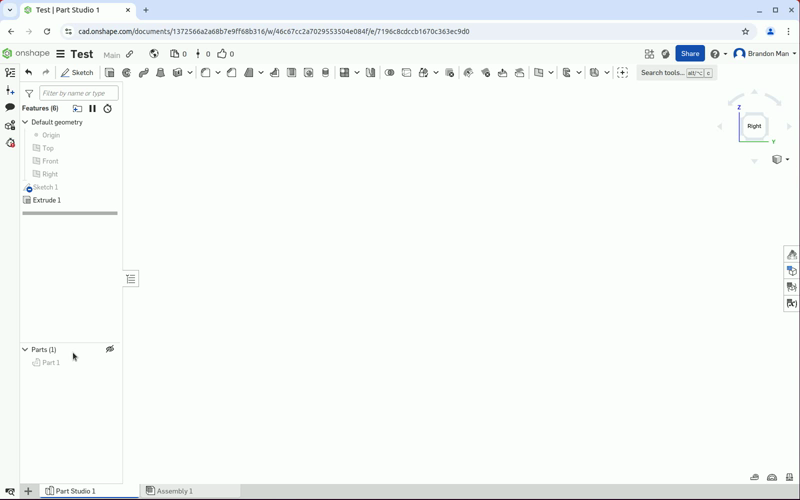
mouse_move(73, 352)
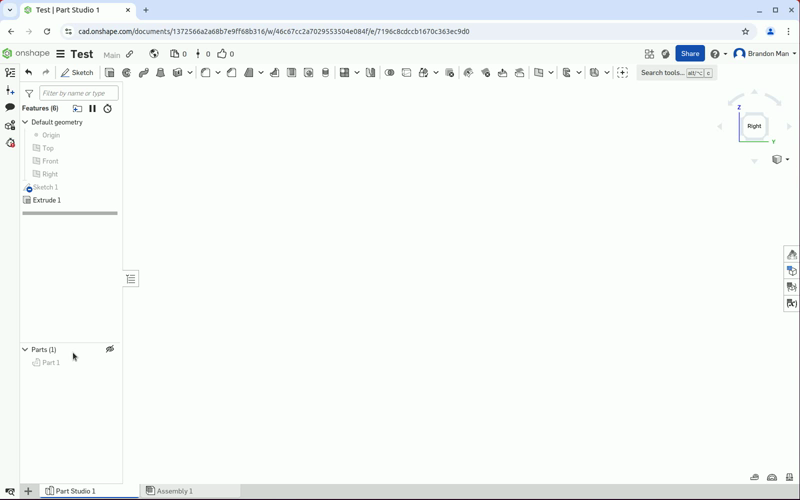
key(shift+y)
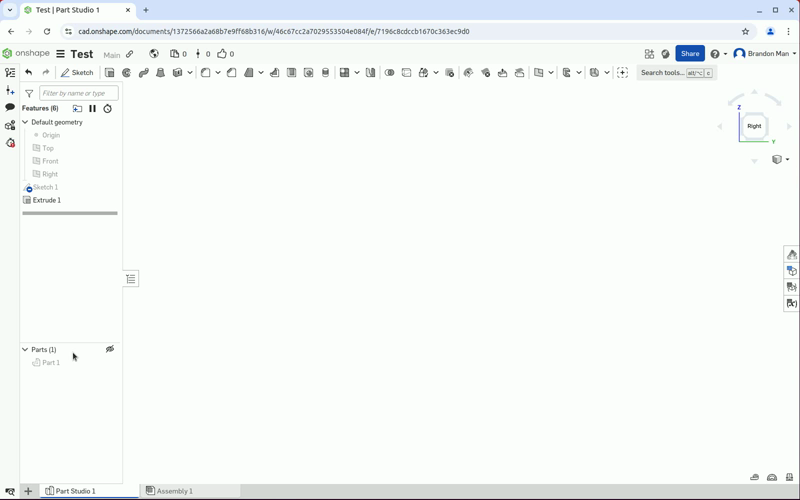
key(shift+s)
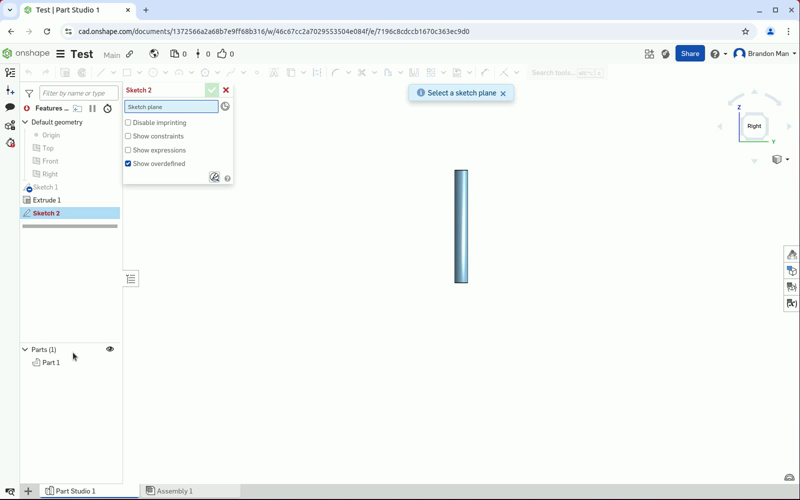
mouse_move(73, 176)
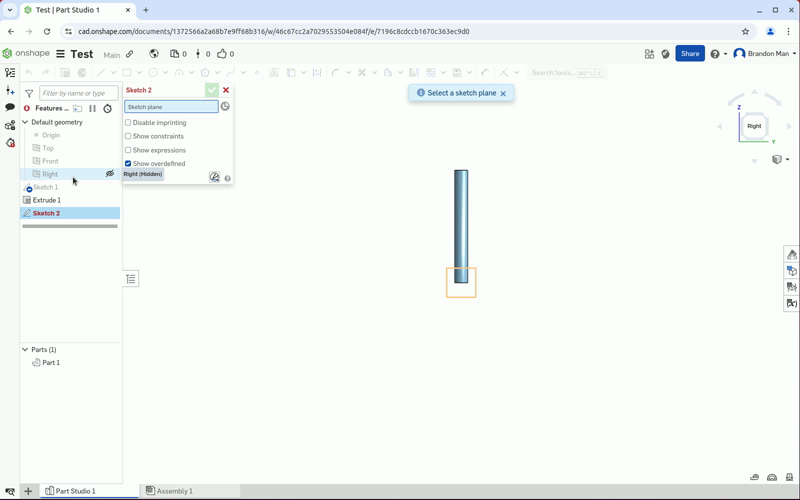
click(73, 176)
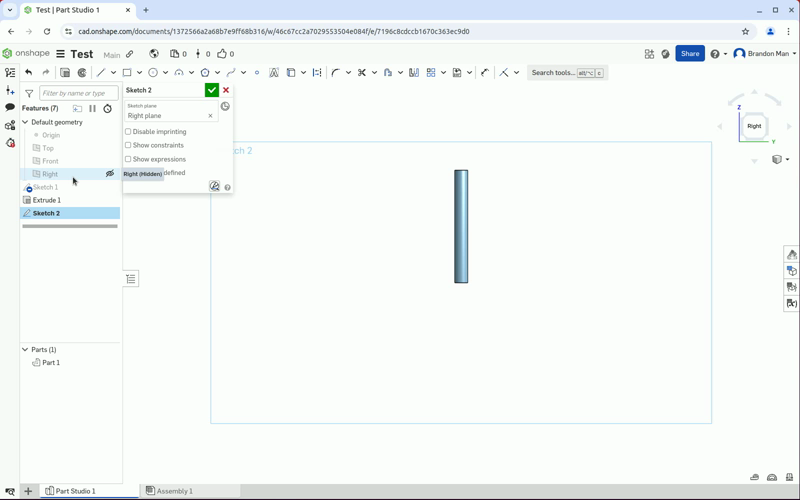
mouse_move(73, 352)
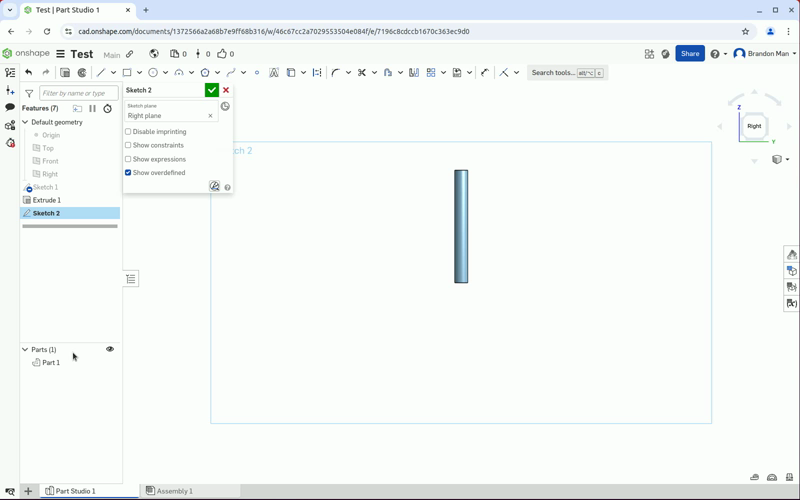
key(y)
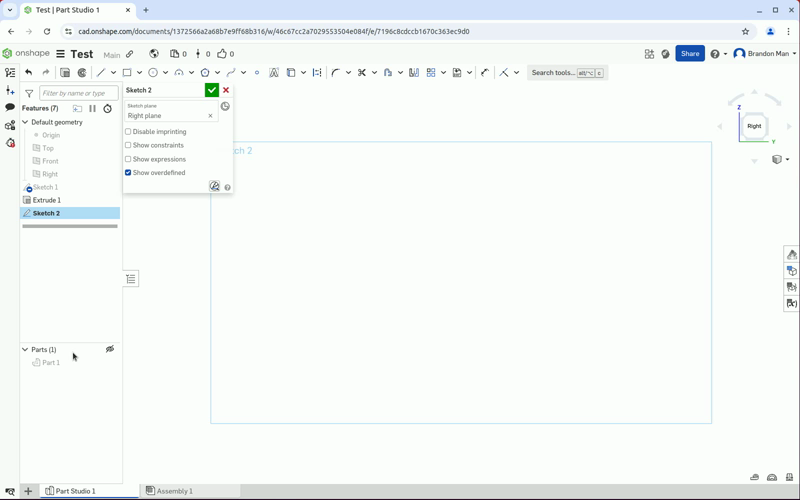
key(l)
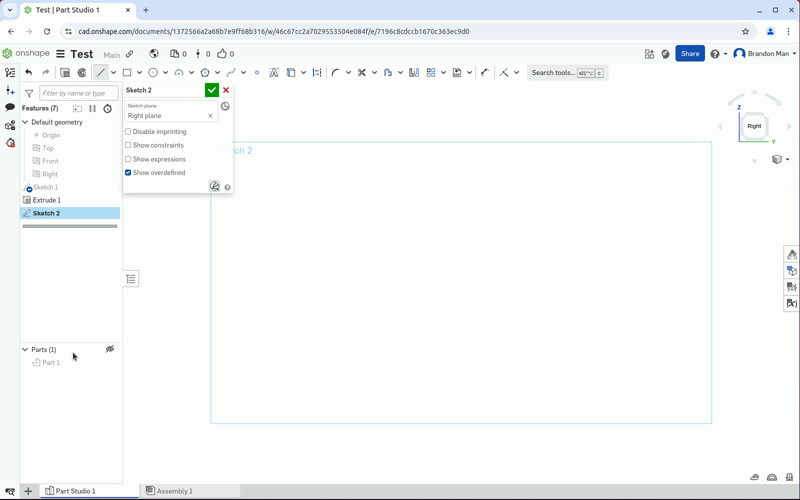
key_down(shift)
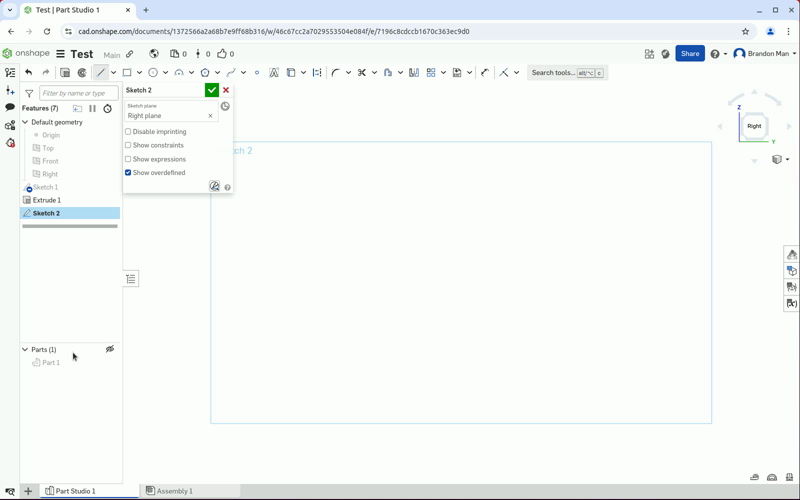
mouse_move(460, 203)
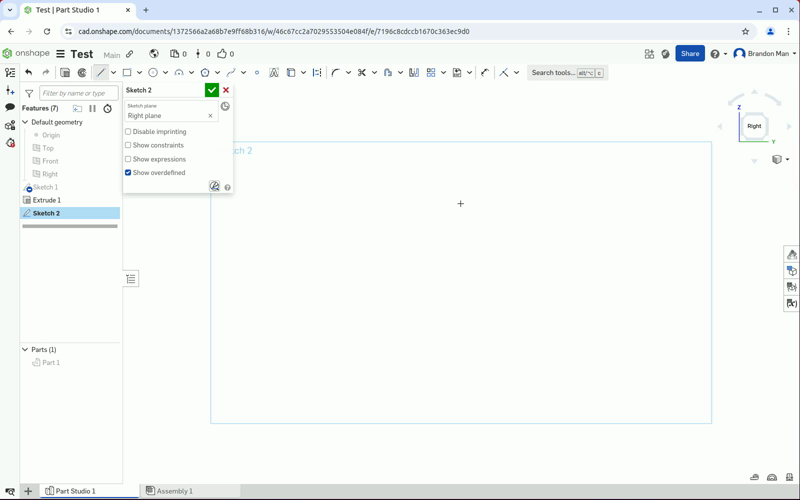
click(460, 203)
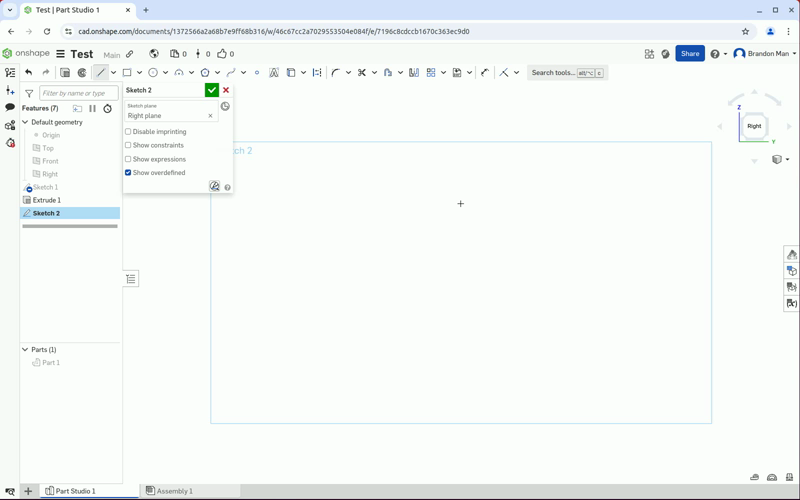
key_up(shift)
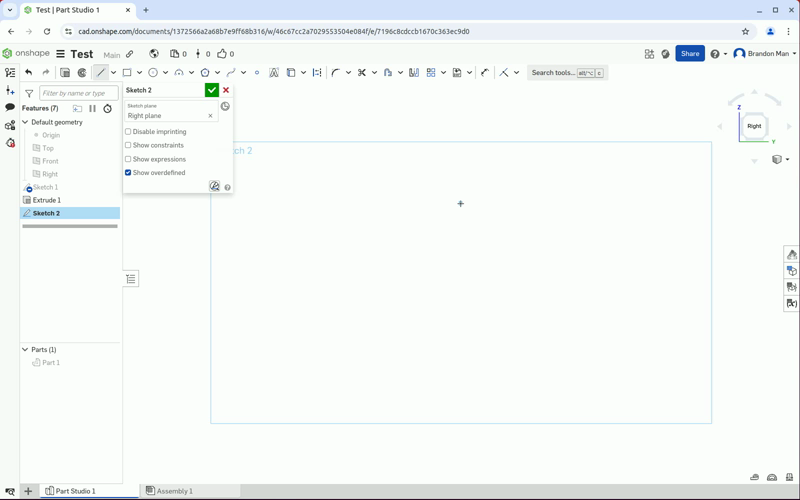
key_down(shift)
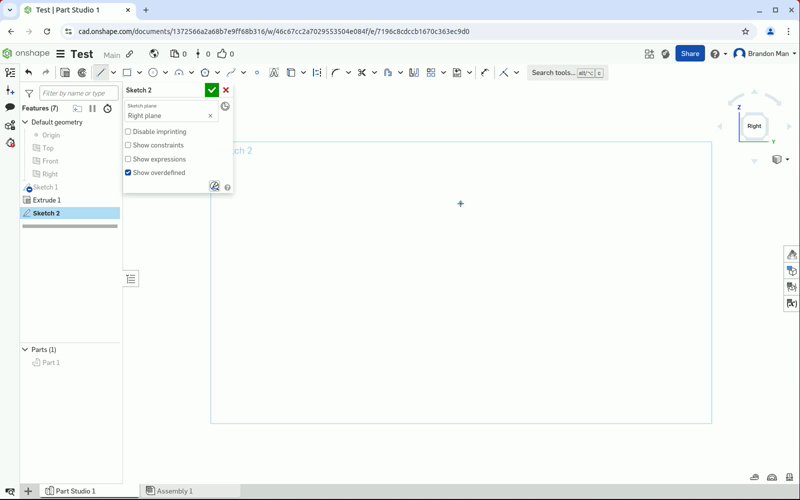
mouse_move(540, 203)
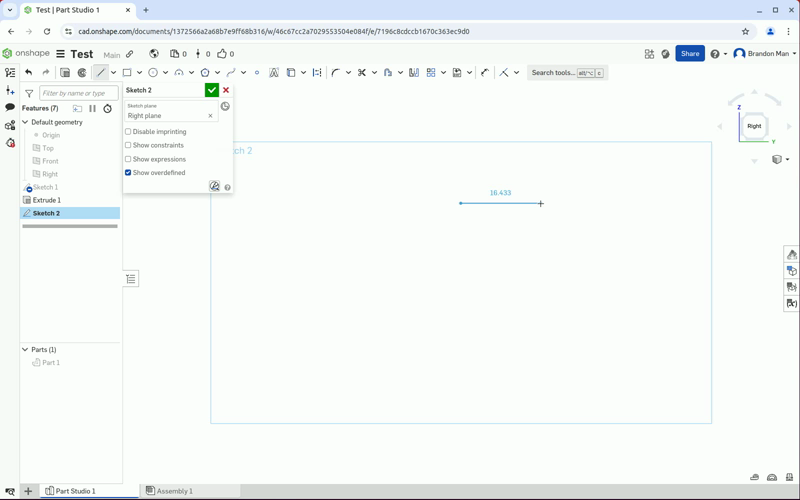
click(540, 203)
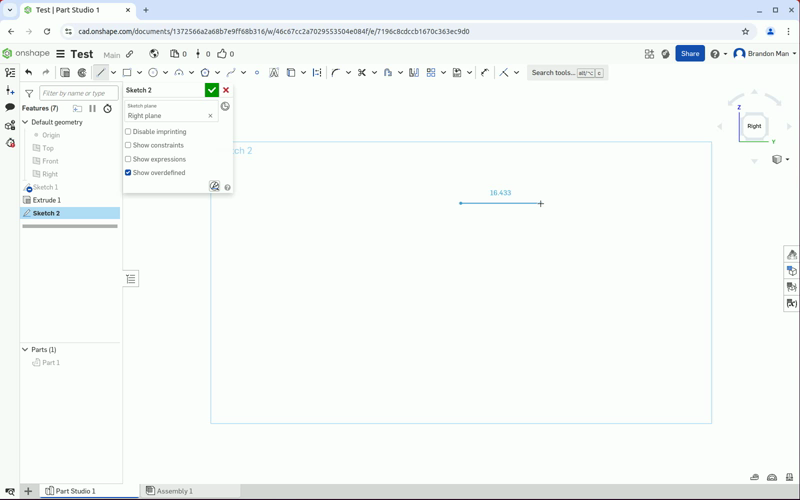
key_up(shift)
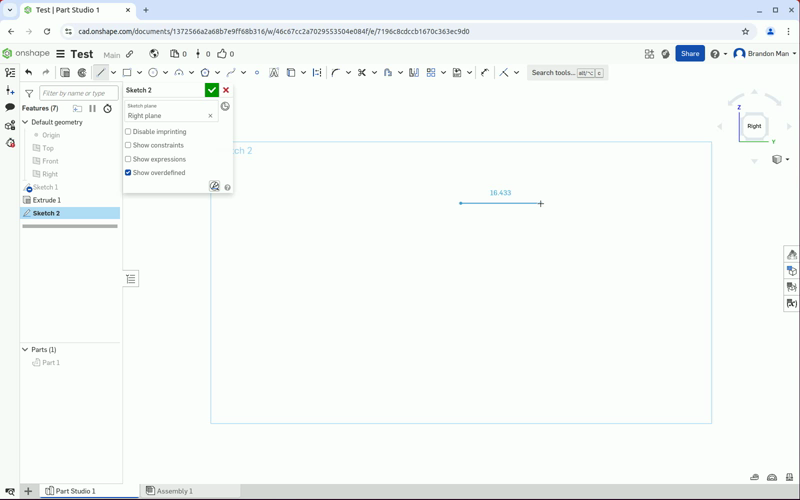
key_down(shift)
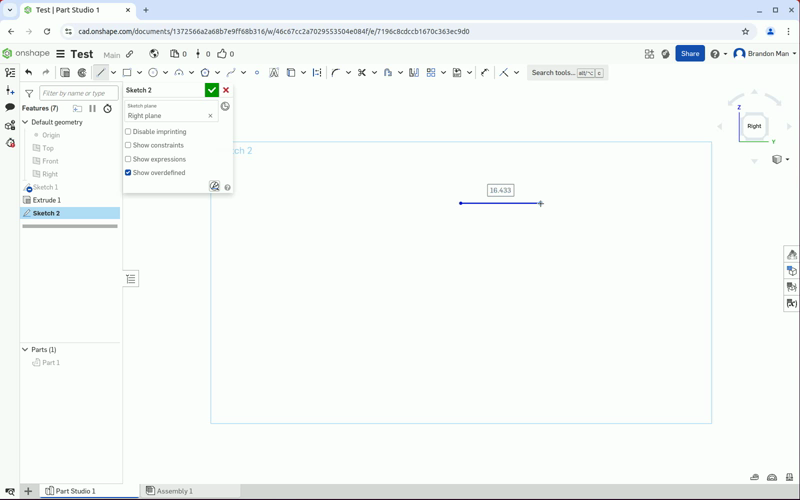
mouse_move(570, 203)
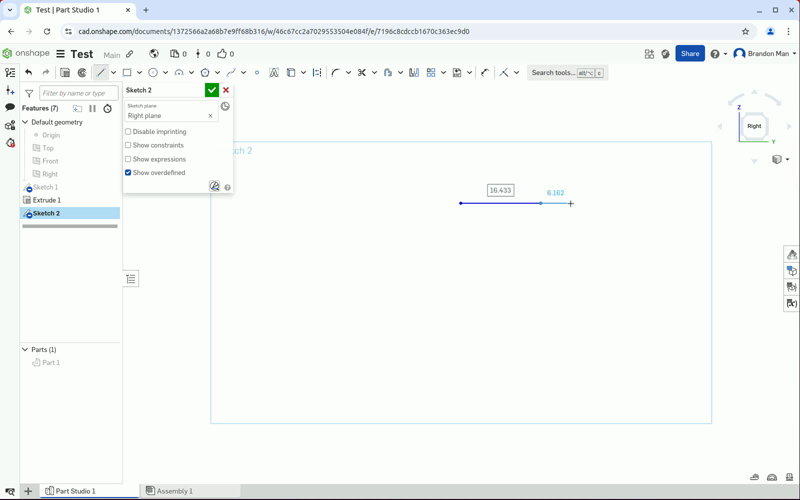
mouse_move(540, 175)
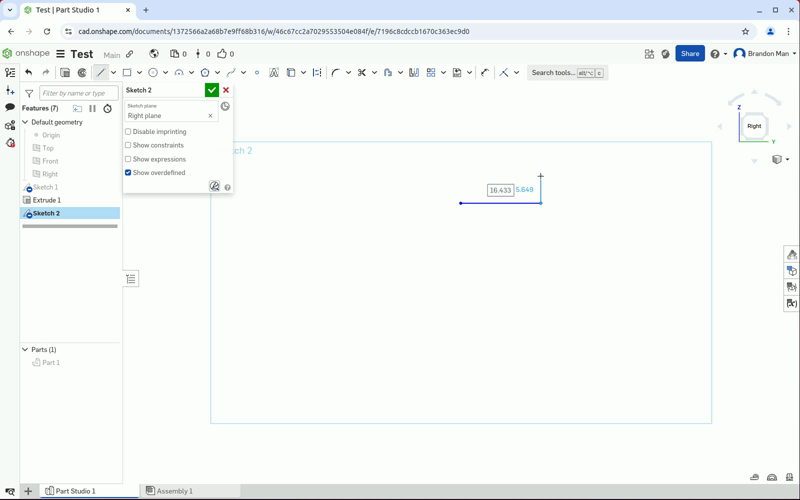
click(540, 175)
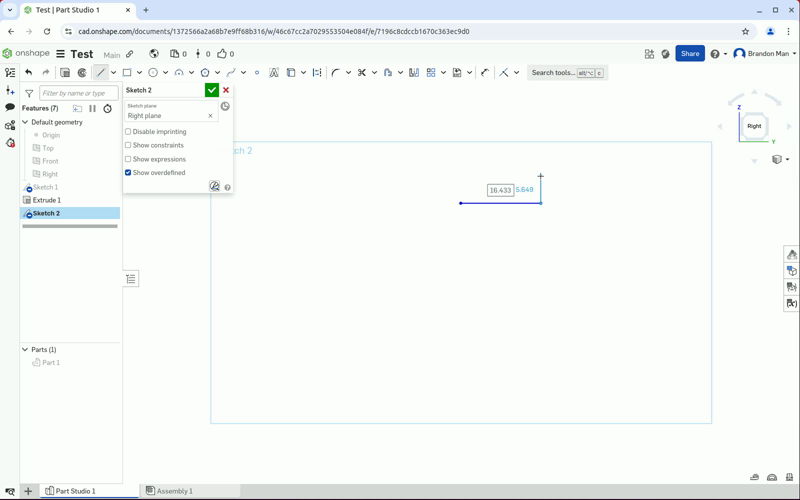
key_up(shift)
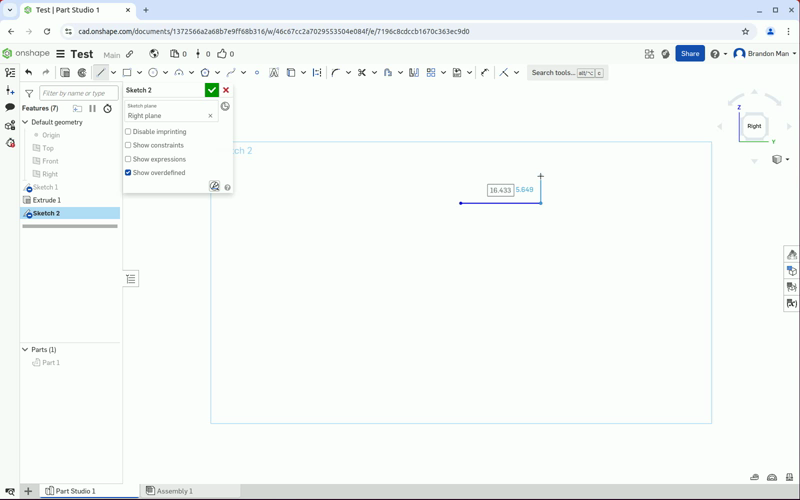
key_down(shift)
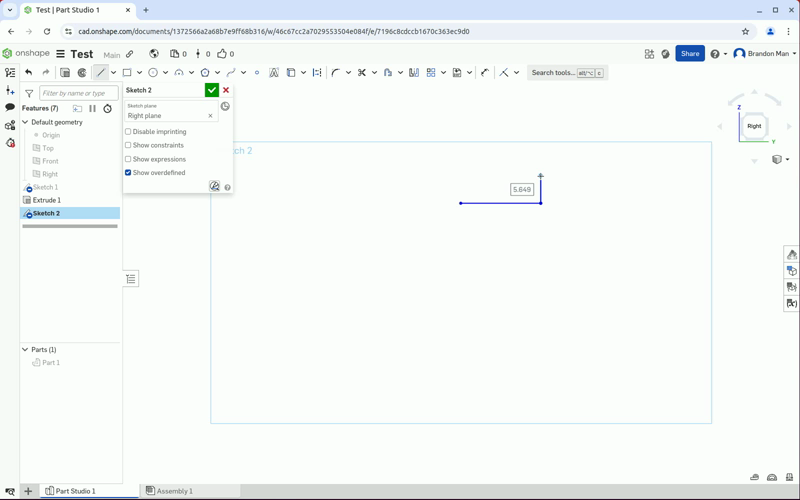
mouse_move(460, 175)
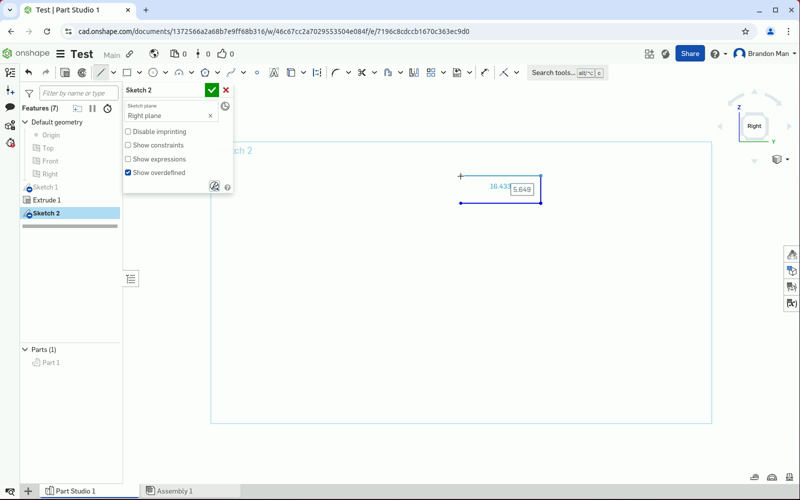
click(460, 175)
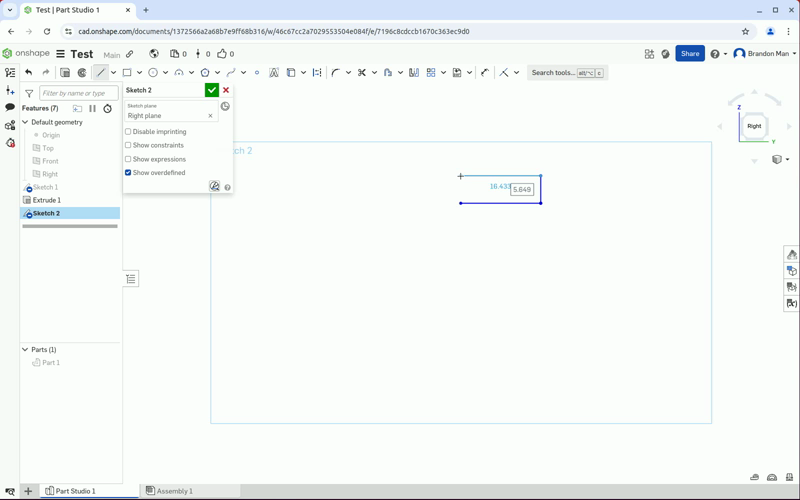
key_up(shift)
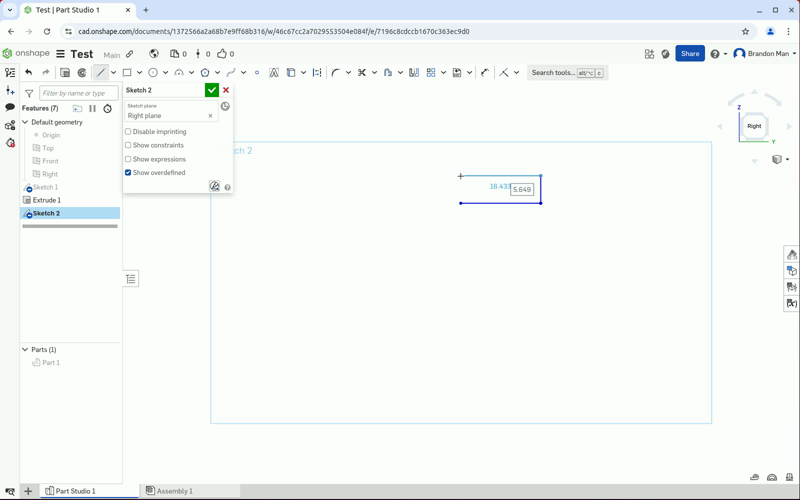
mouse_move(490, 175)
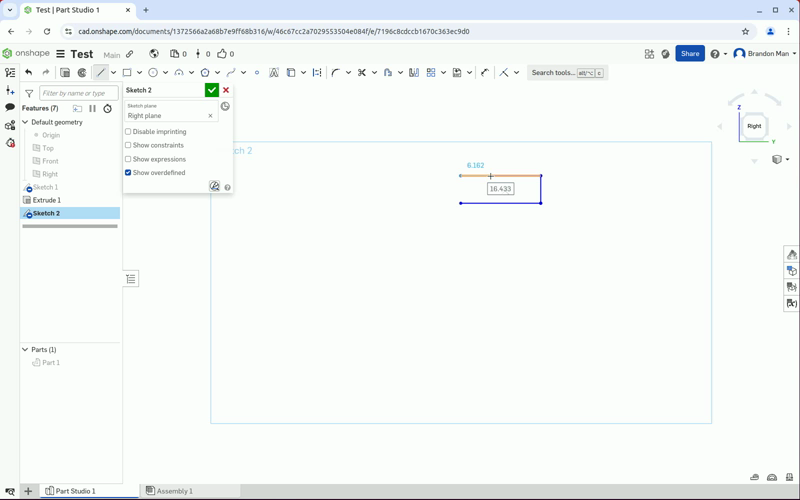
key_down(shift)
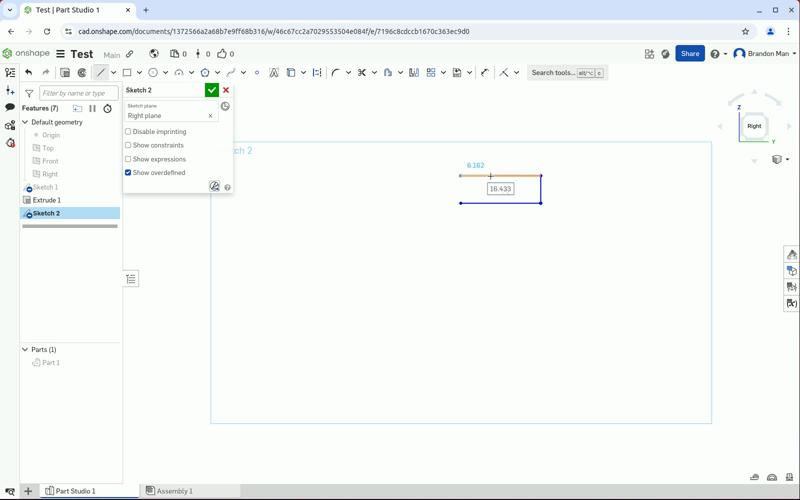
mouse_move(460, 203)
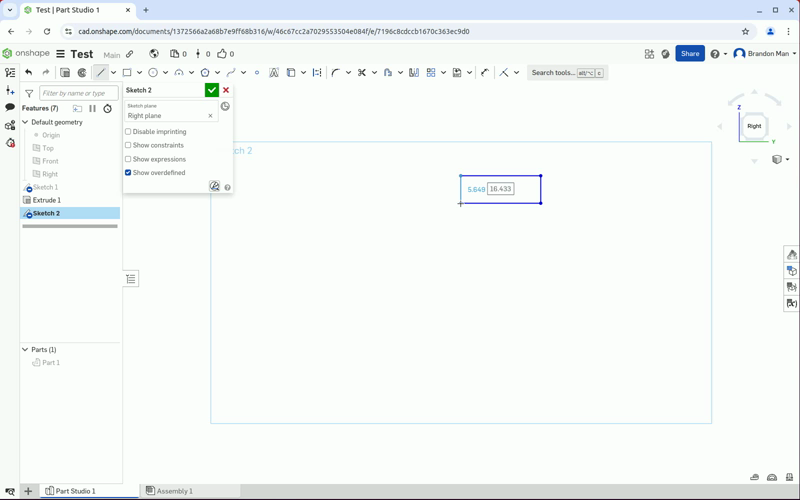
key_up(shift)
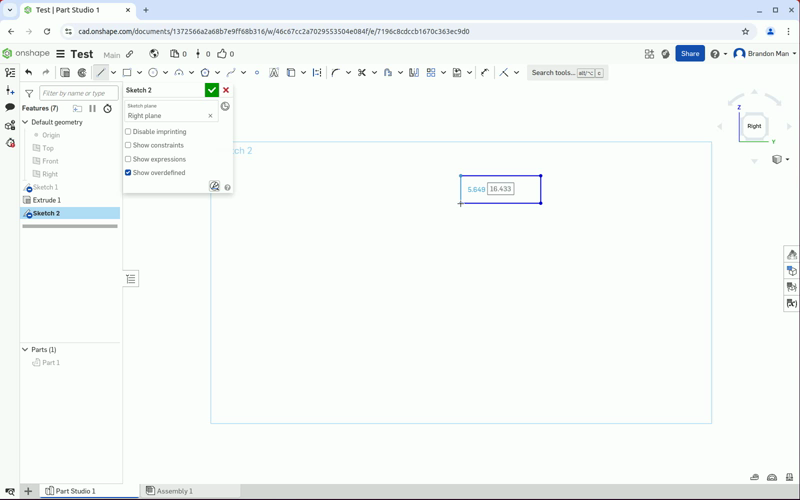
click(460, 203)
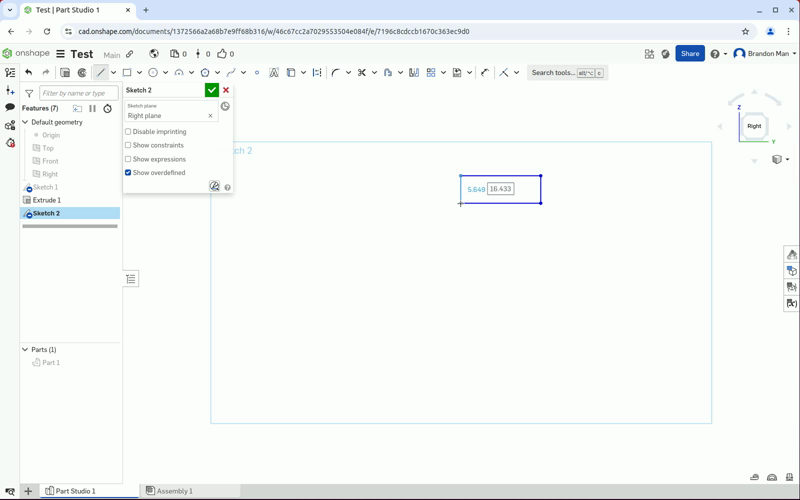
key(esc)
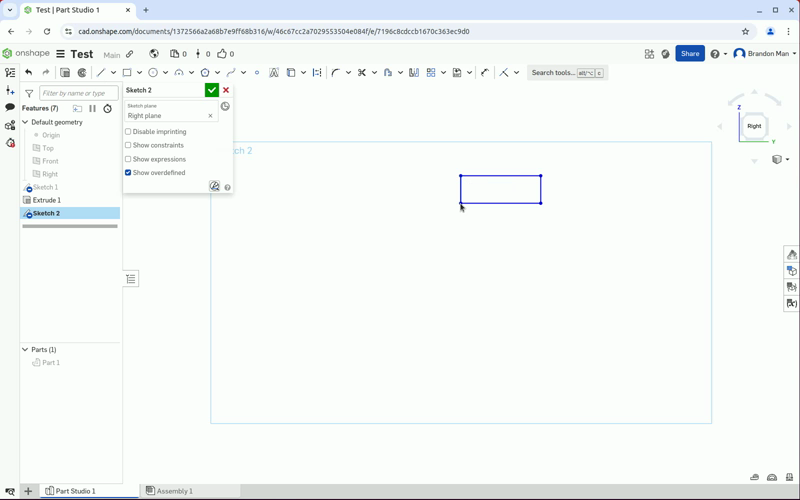
mouse_move(497, 184)
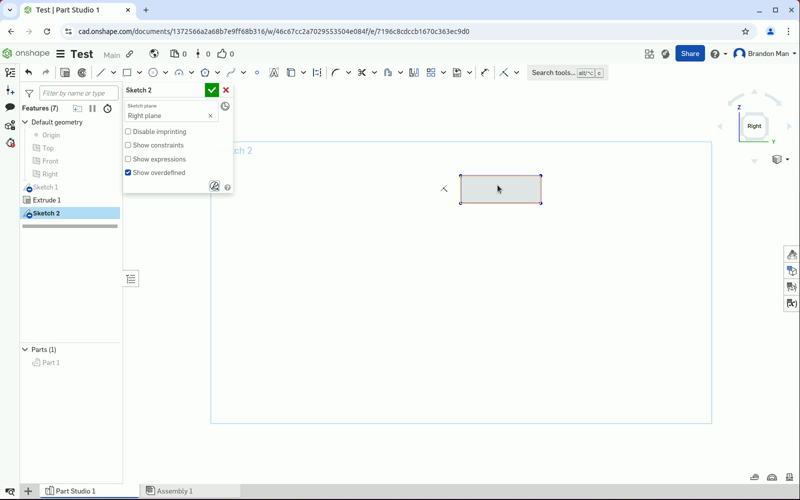
click(497, 184)
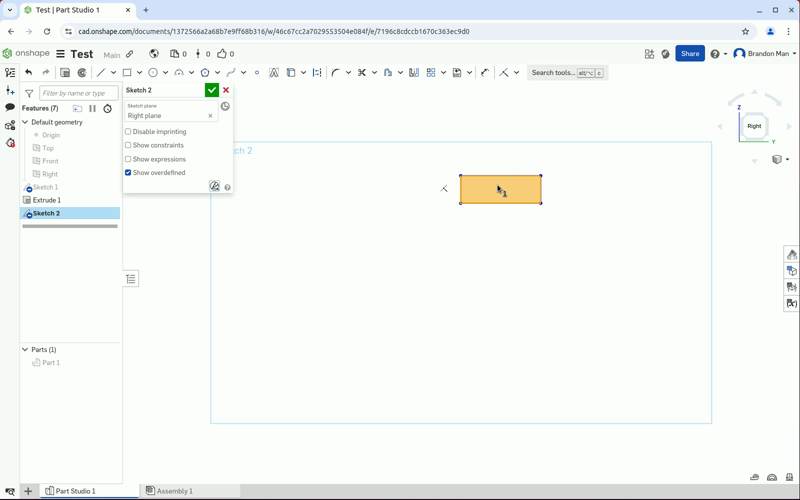
mouse_move(73, 352)
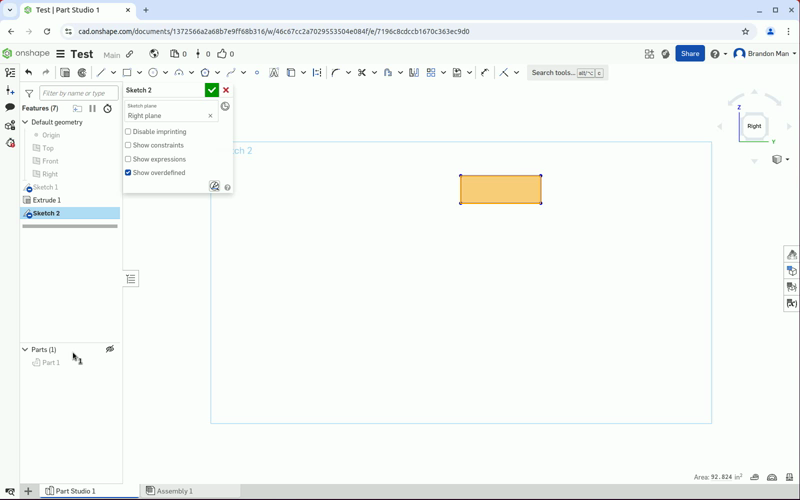
key(shift+y)
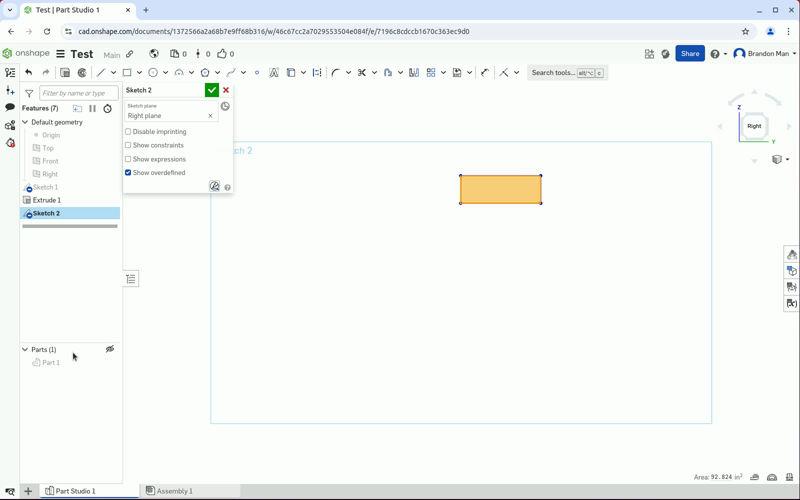
key(shift+e)
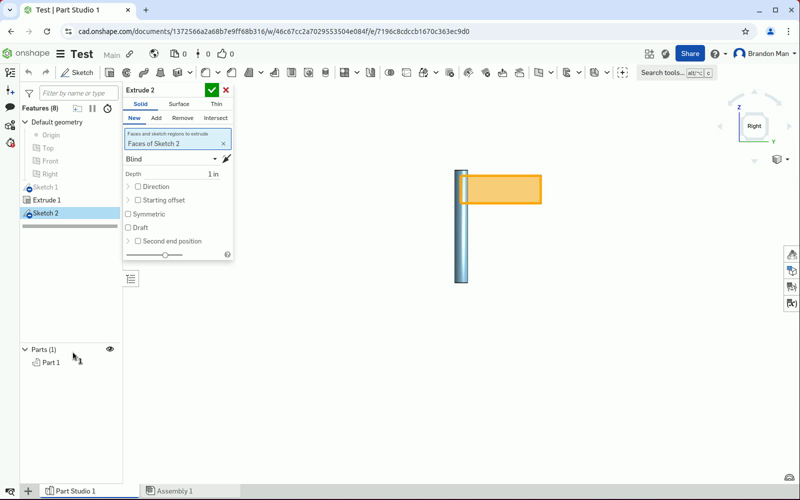
mouse_move(143, 106)
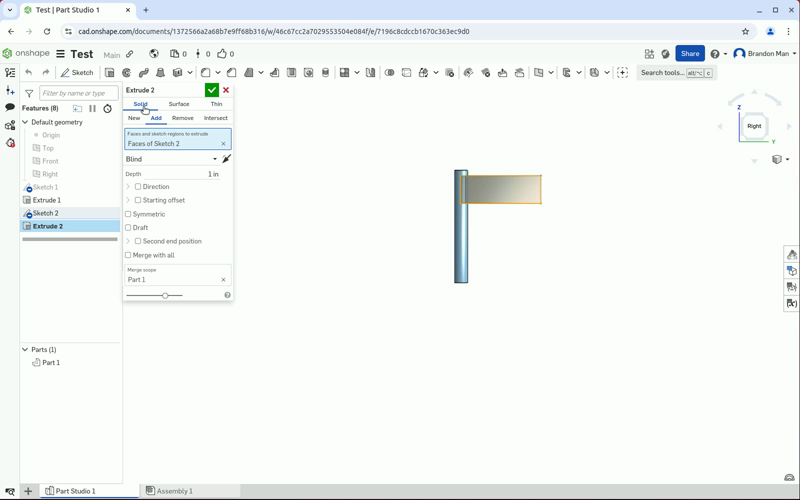
click(143, 106)
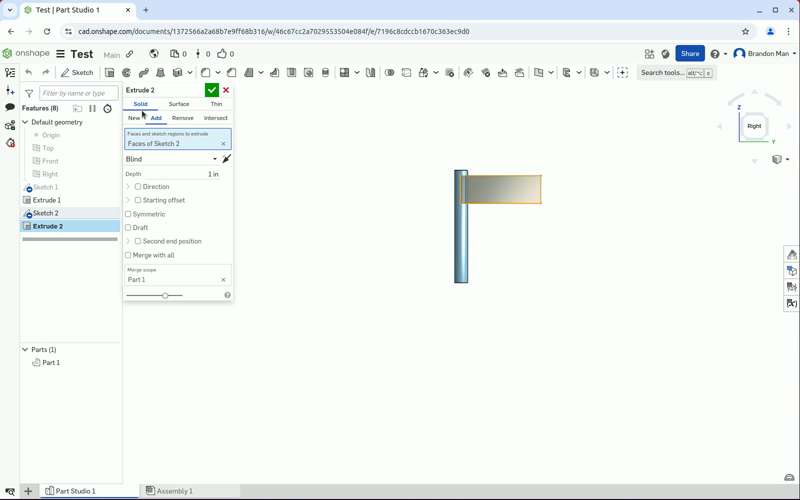
mouse_move(137, 120)
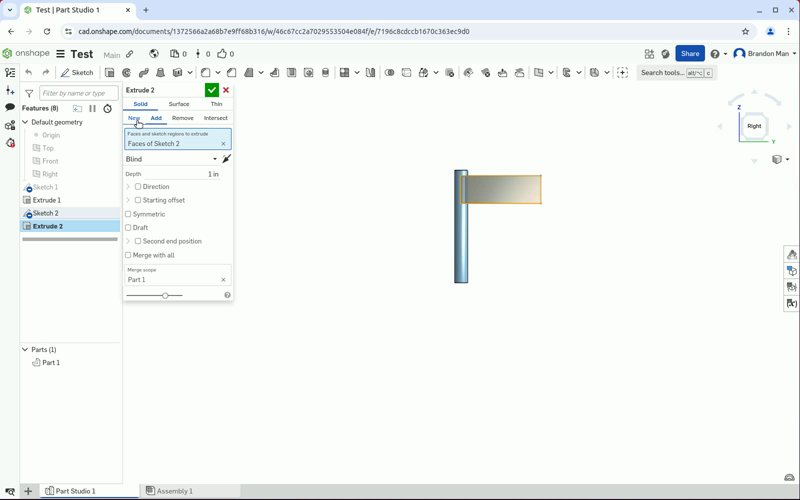
click(137, 120)
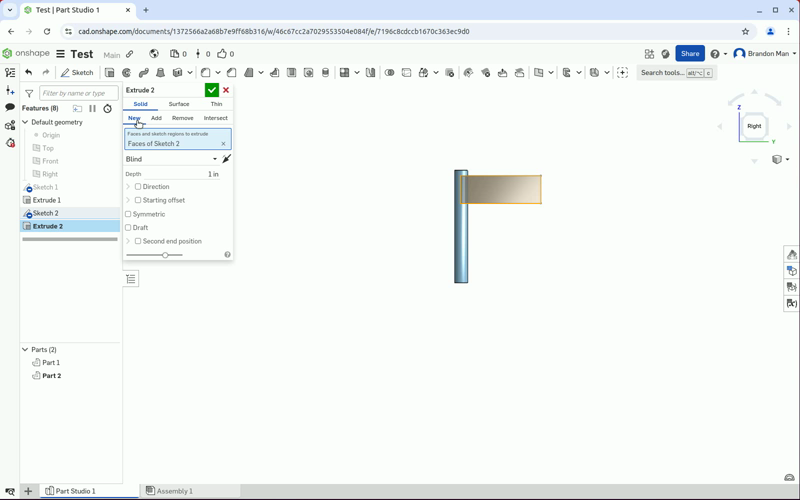
key(tab, 4)
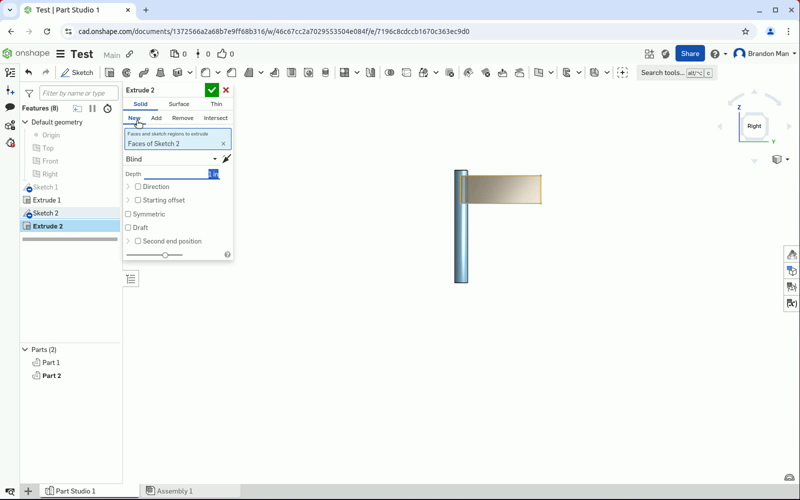
text(0.722)
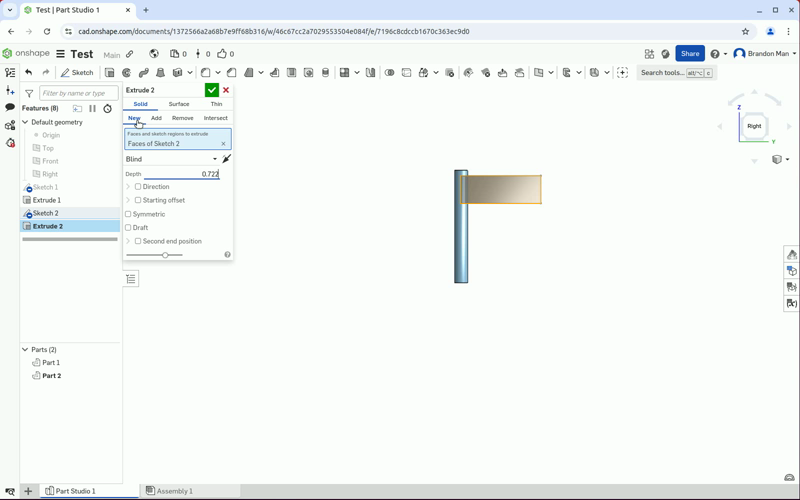
key(enter)
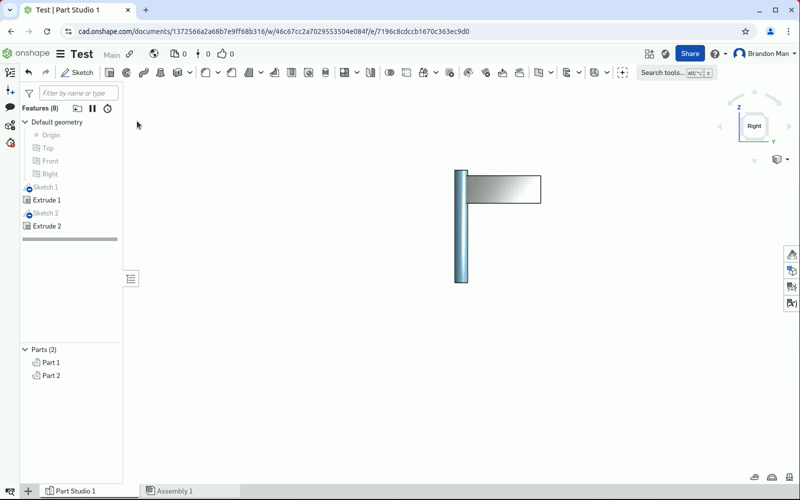
key(shift+h)
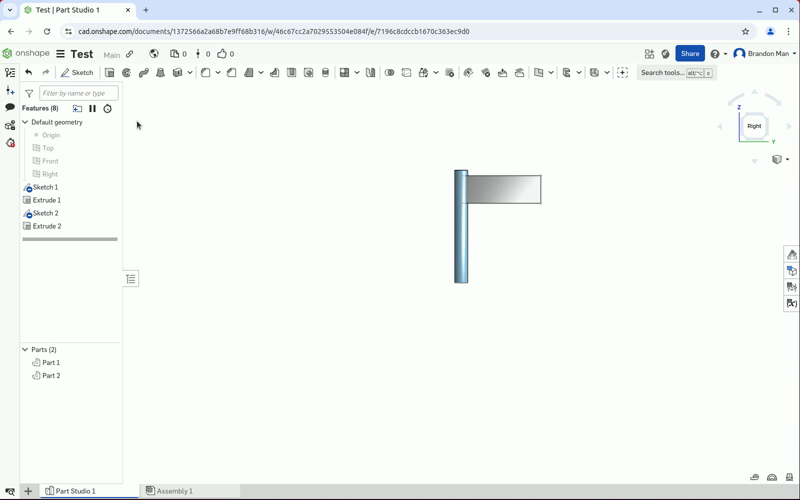
key(shift+h)
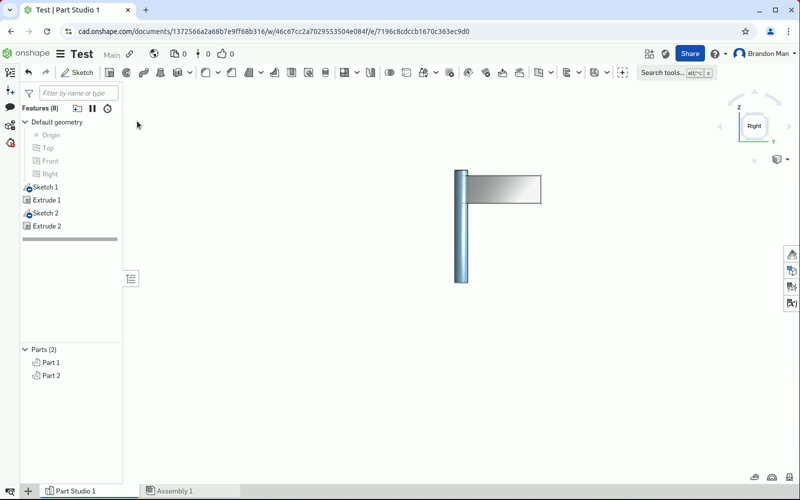
key(shift+7)
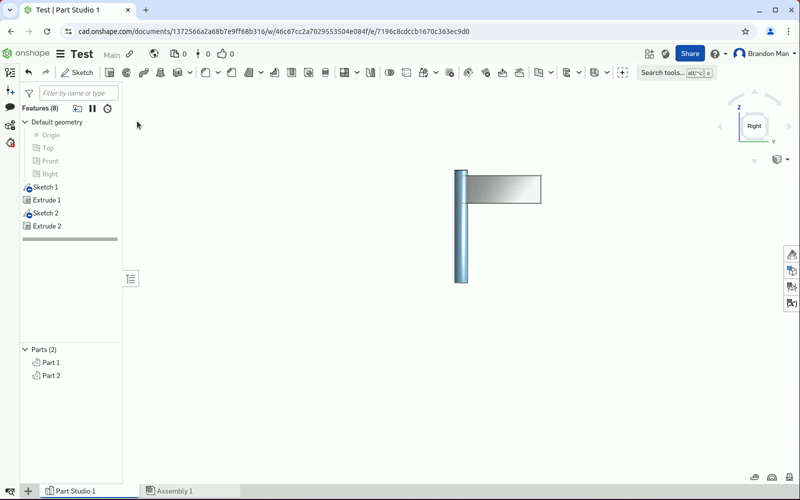
key(right, 2)
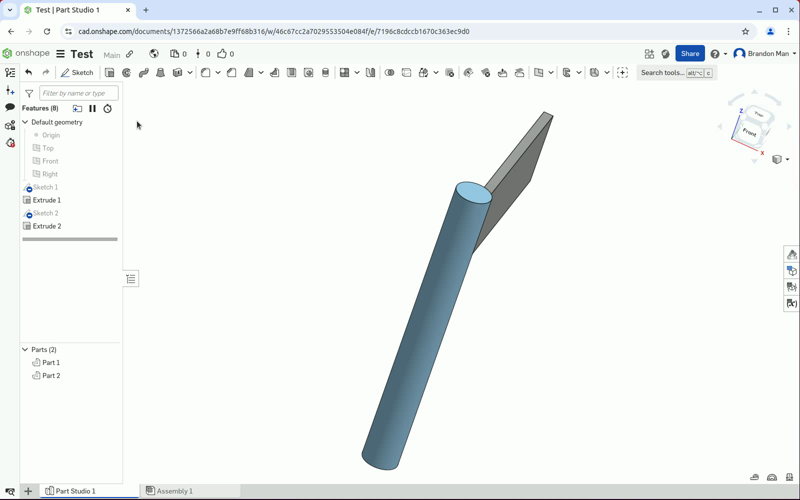
key(down, 2)
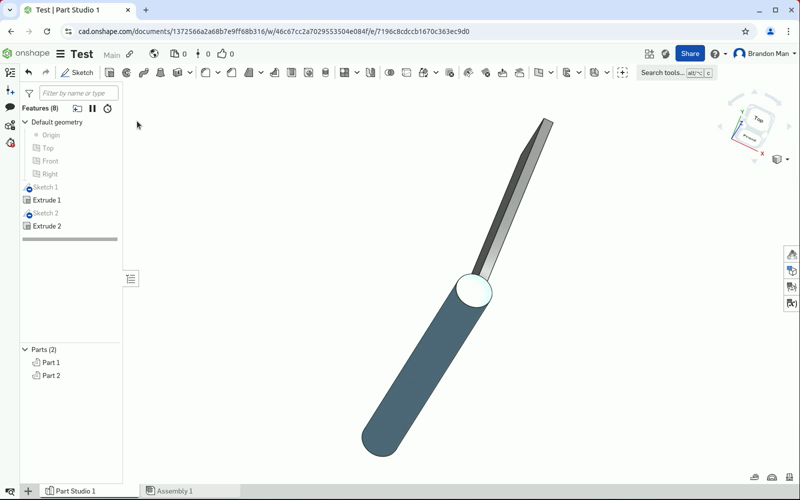
key(up, 2)
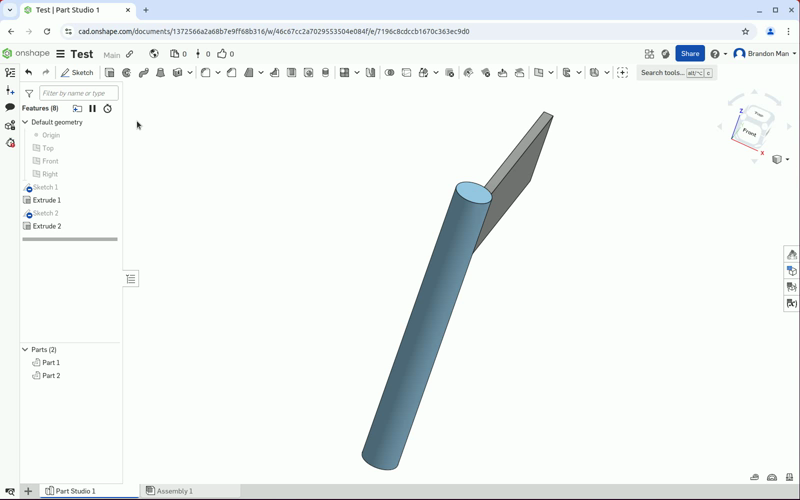
key(left, 2)
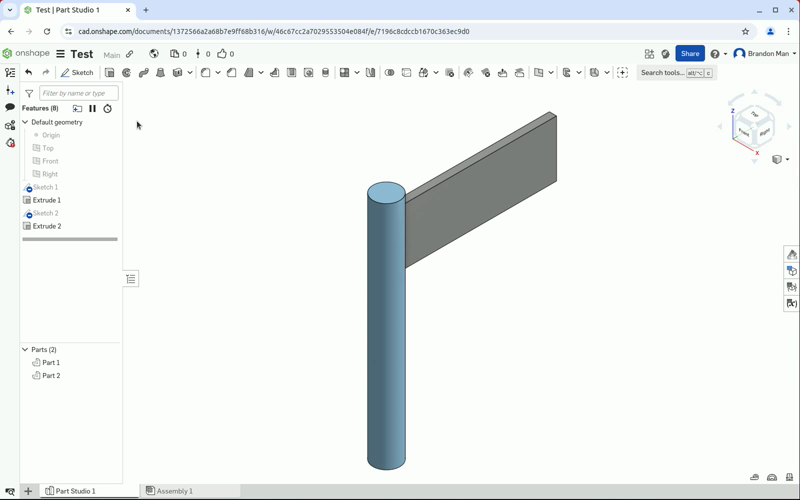
mouse_move(73, 189)
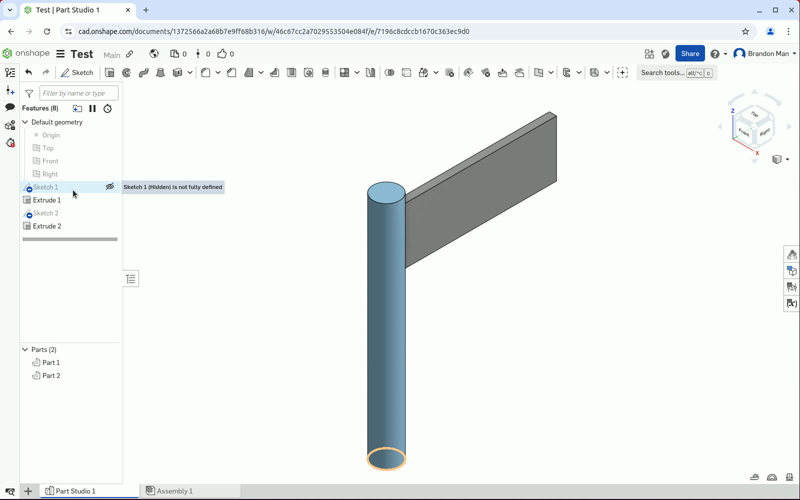
click(73, 189)